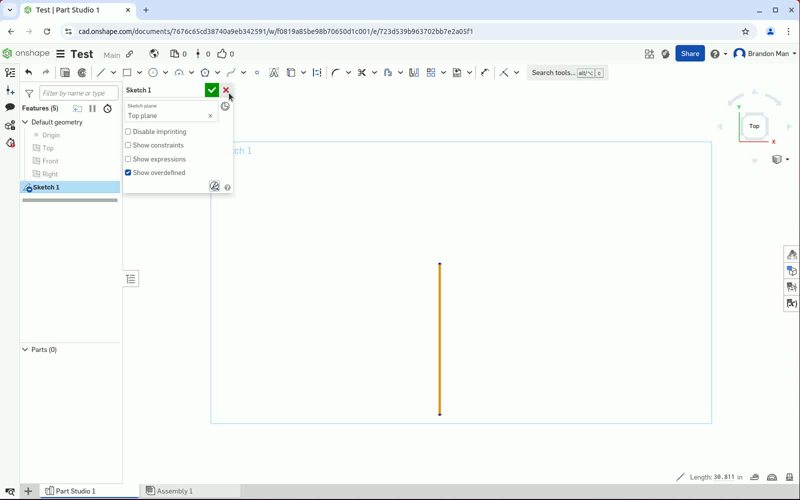
key(shift+h)
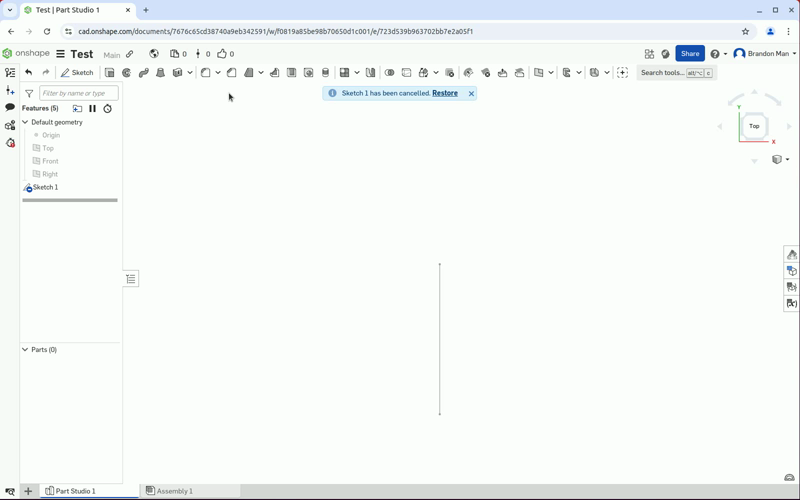
mouse_move(73, 352)
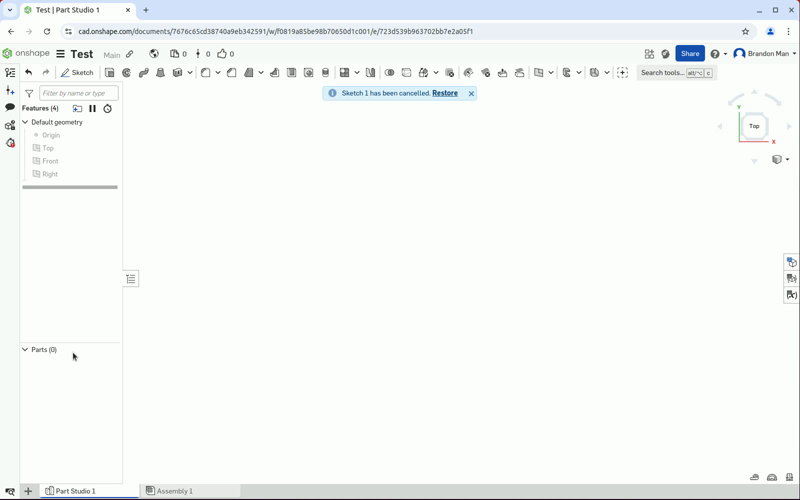
key(y)
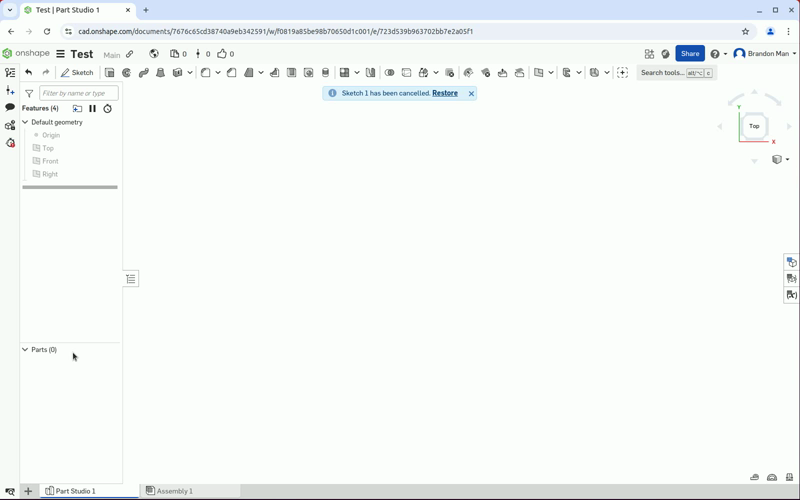
key(shift+p)
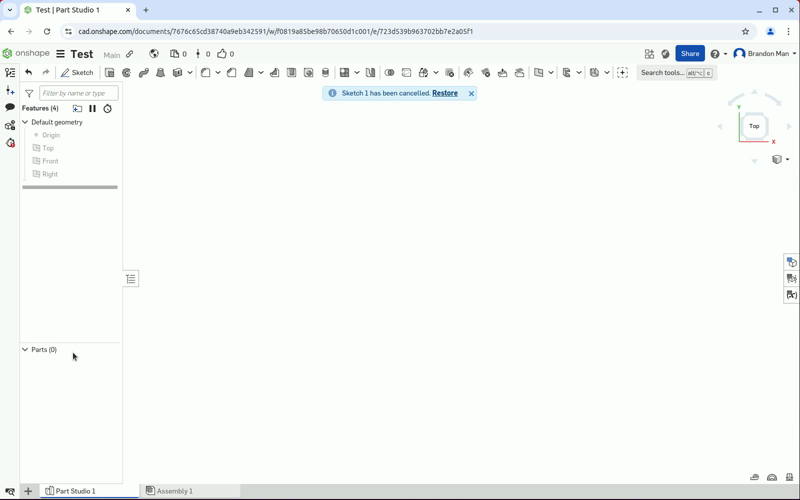
key(space)
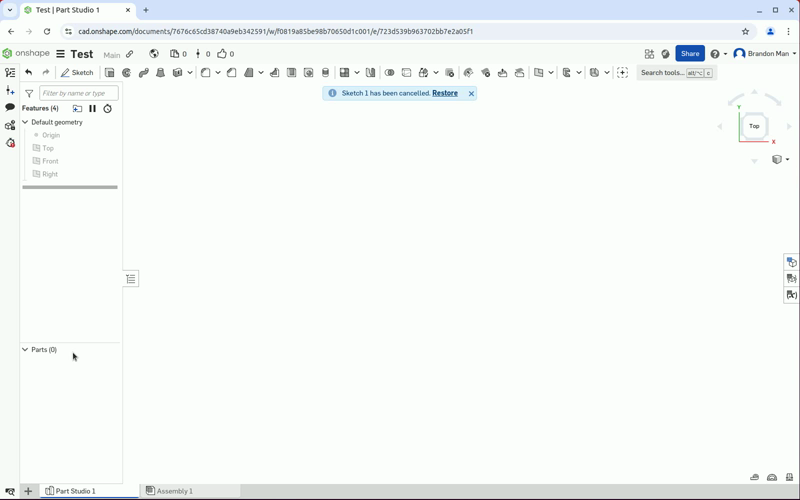
key_down(shift)
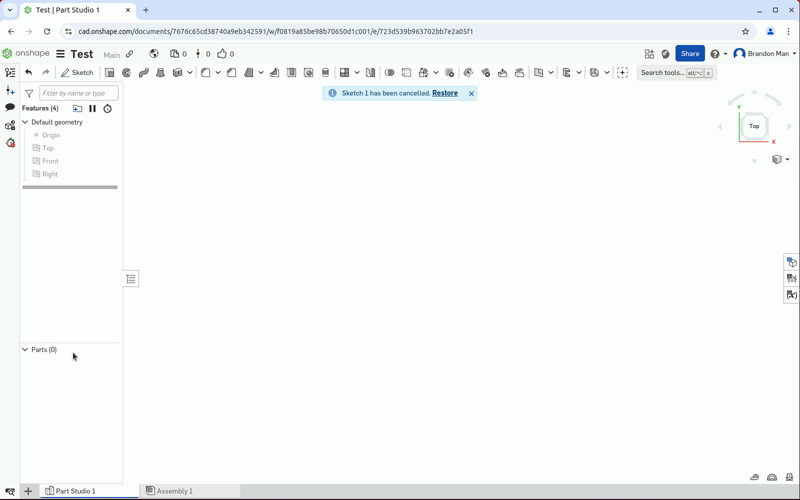
key(up)
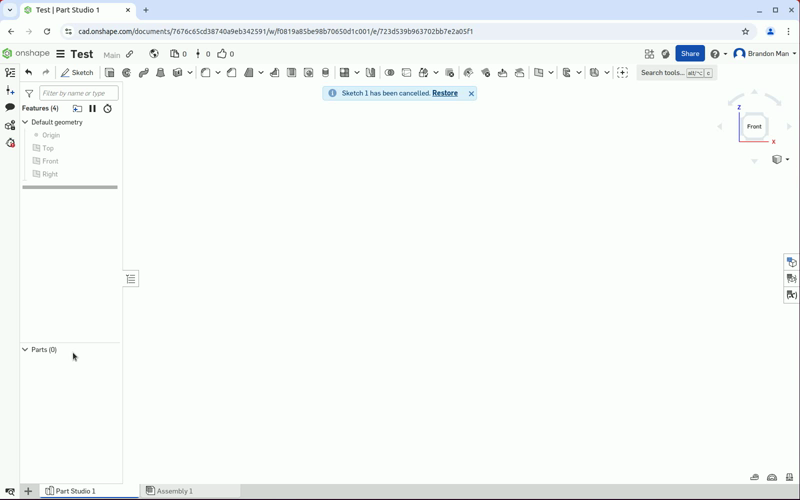
key_up(shift)
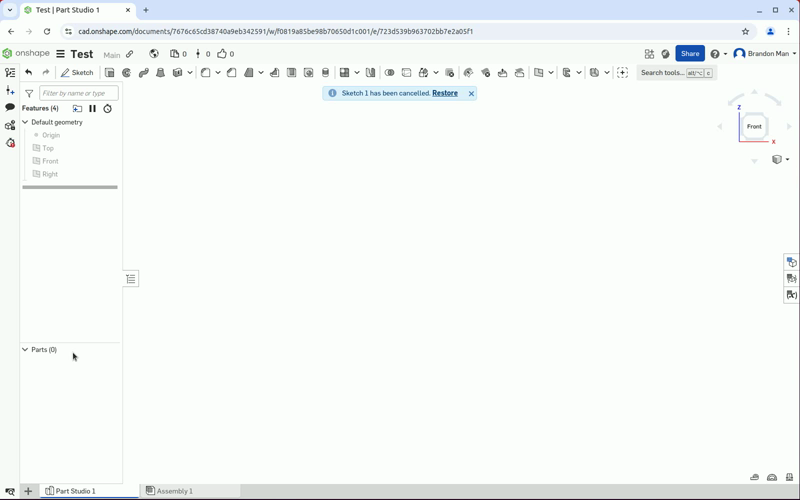
mouse_move(73, 352)
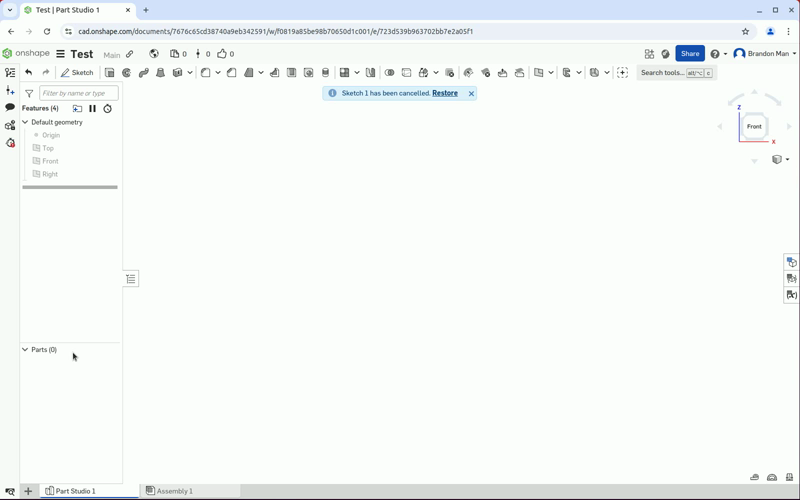
key(shift+y)
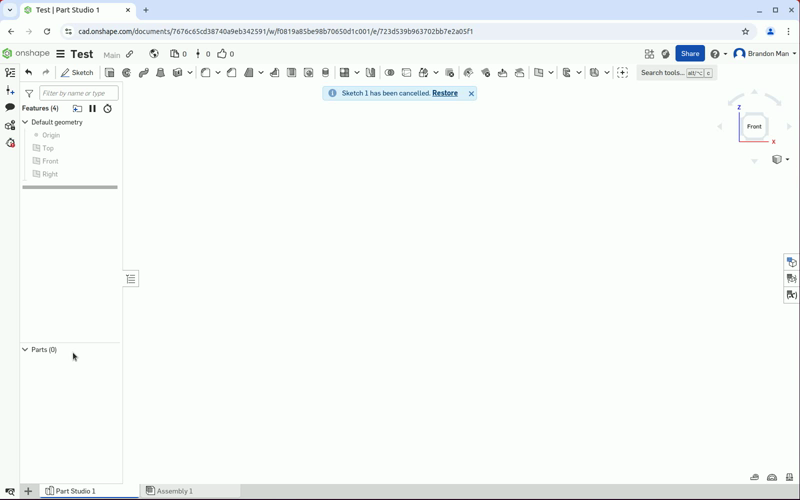
key(shift+s)
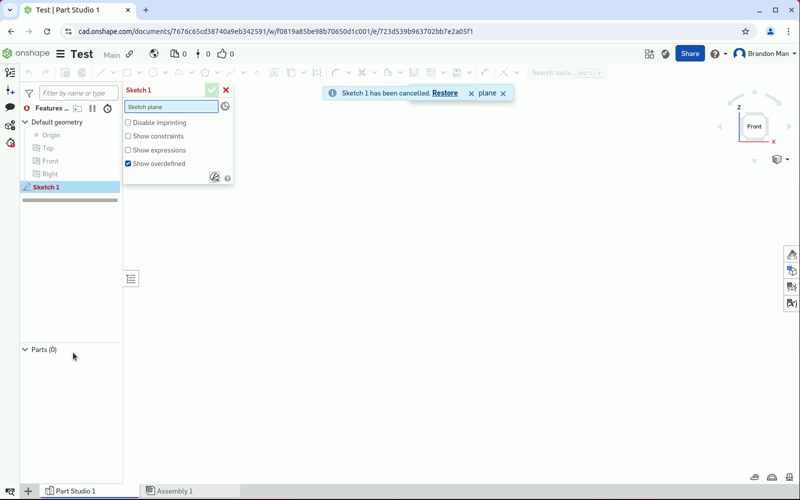
mouse_move(73, 163)
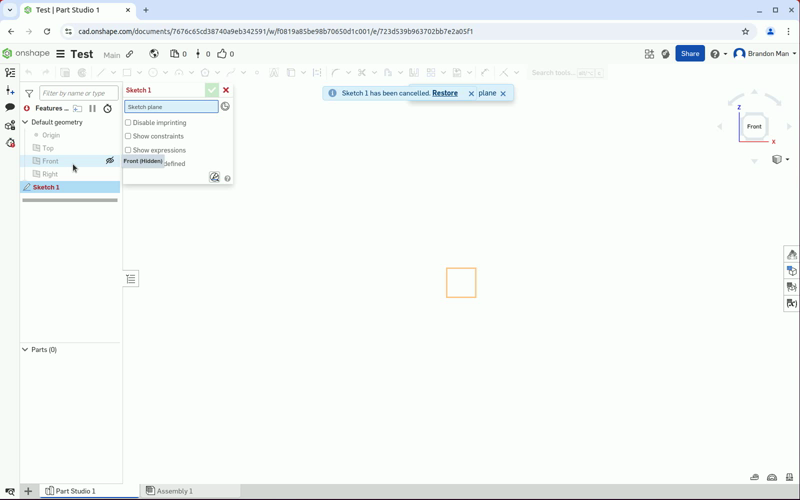
click(73, 163)
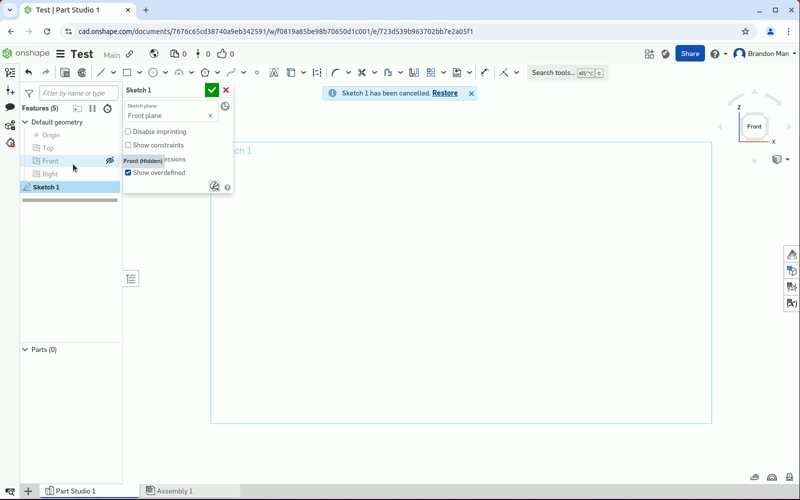
mouse_move(73, 352)
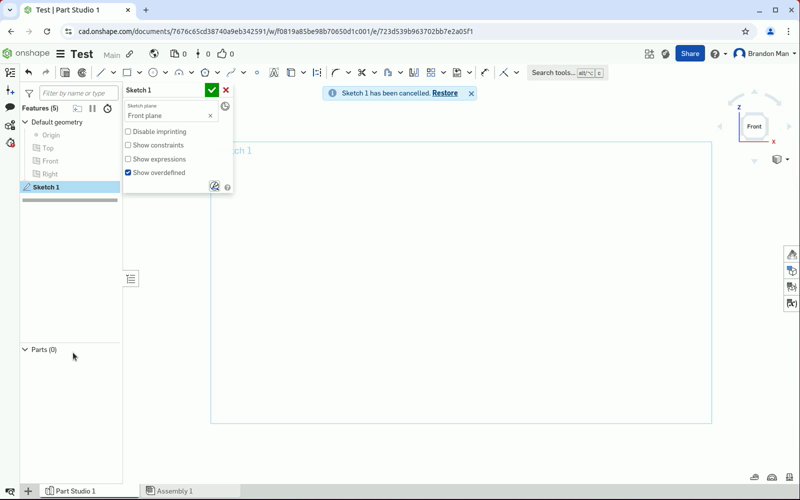
key(y)
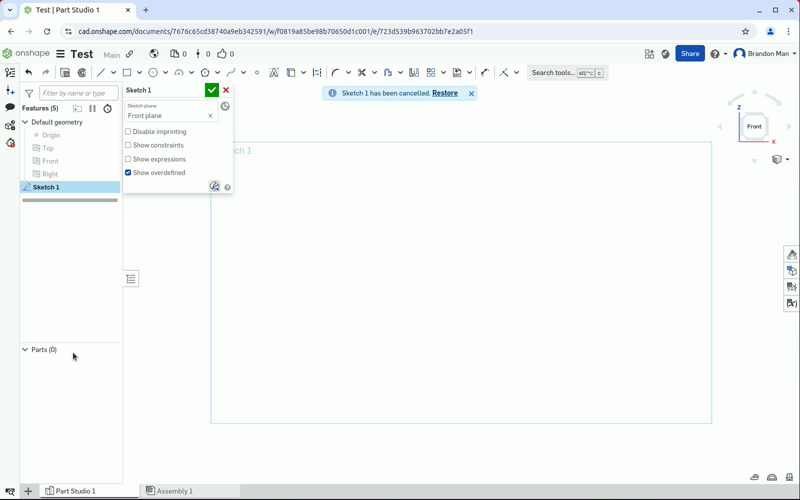
key(l)
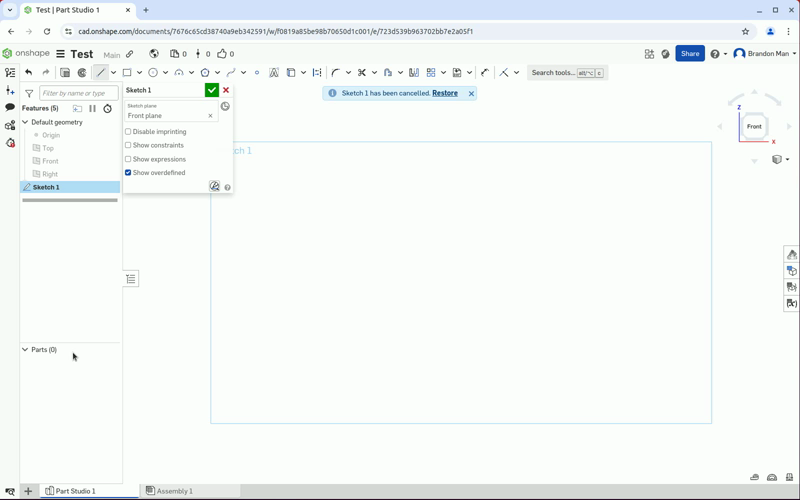
key_down(shift)
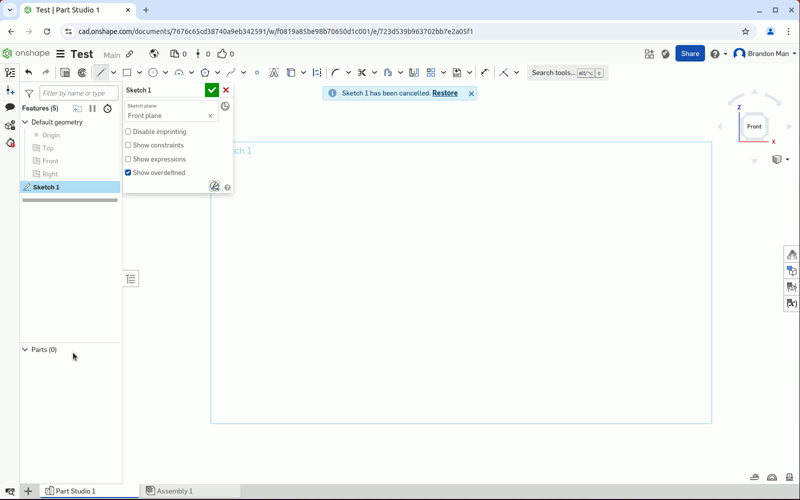
mouse_move(474, 311)
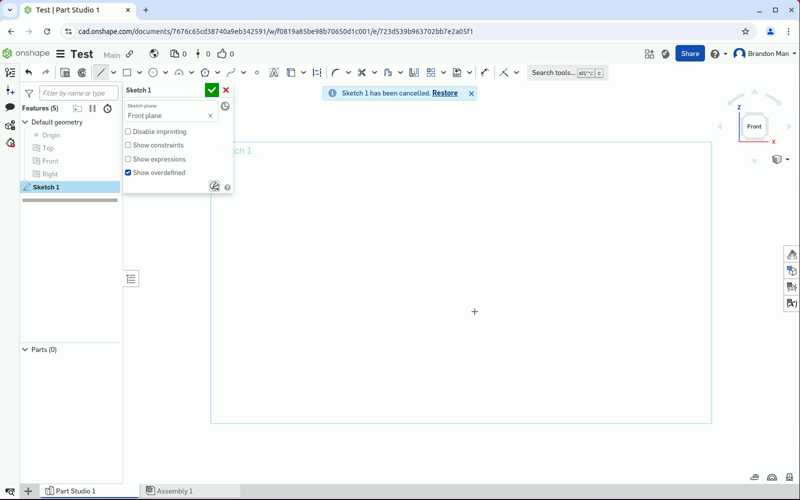
click(474, 311)
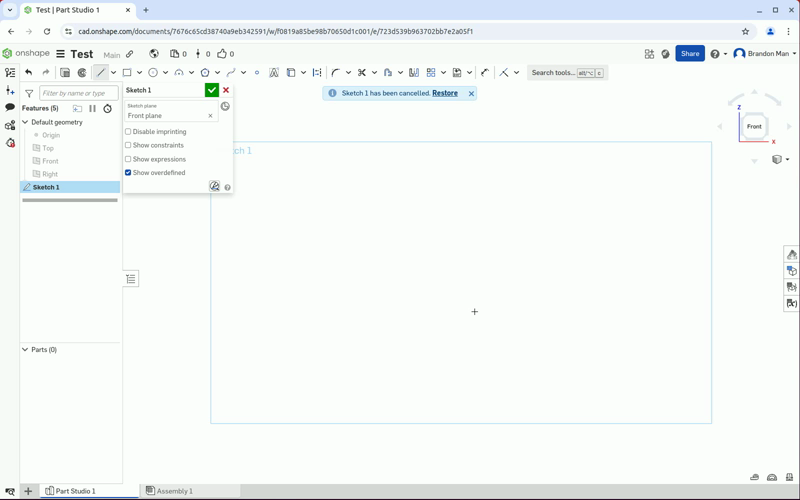
key_up(shift)
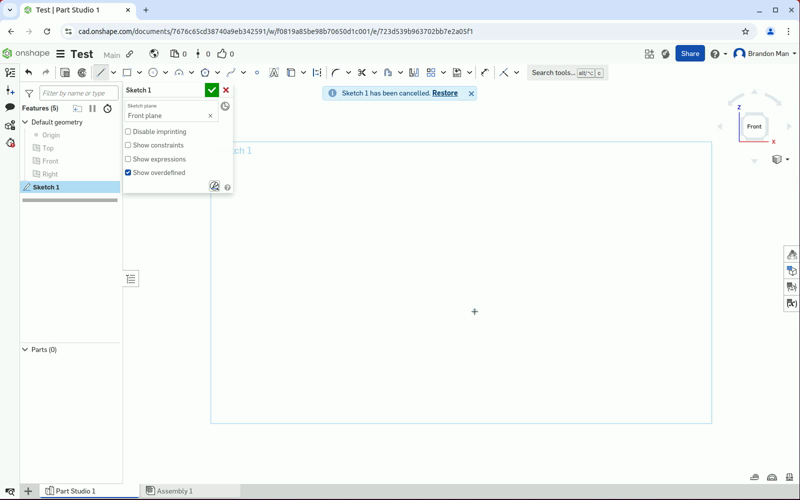
key_down(shift)
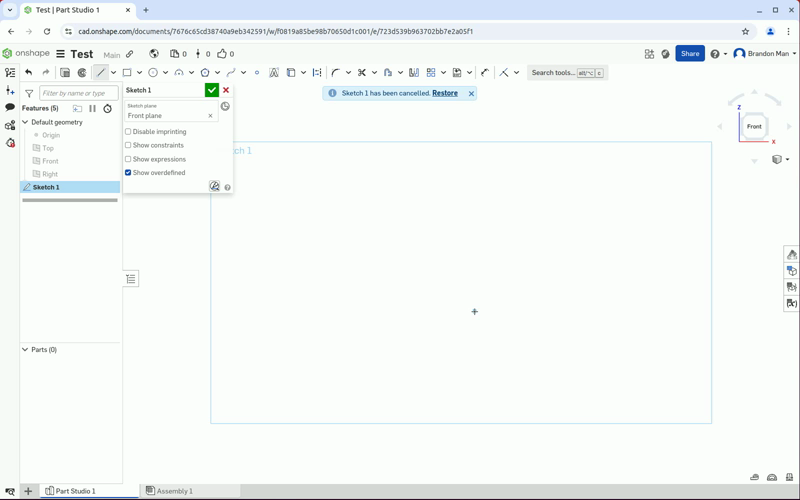
mouse_move(570, 287)
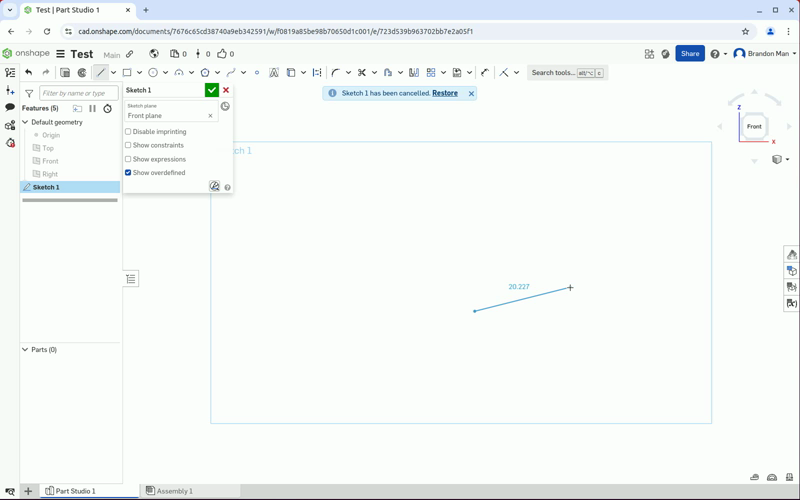
click(570, 287)
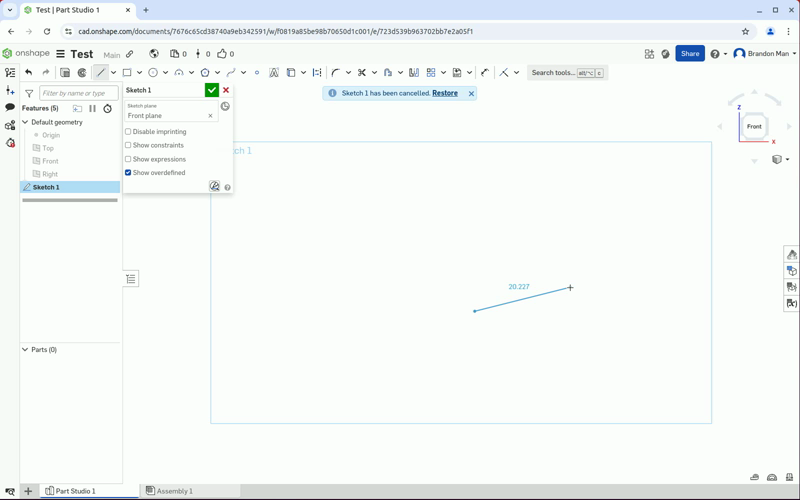
key_up(shift)
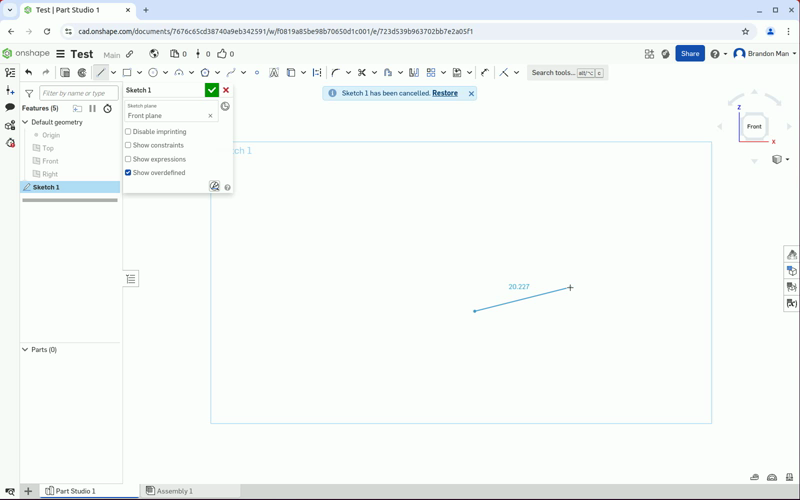
key(esc)
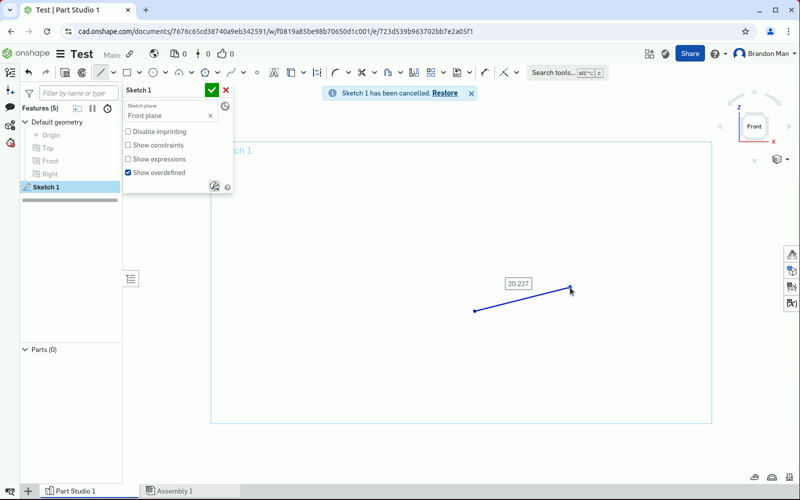
key(a)
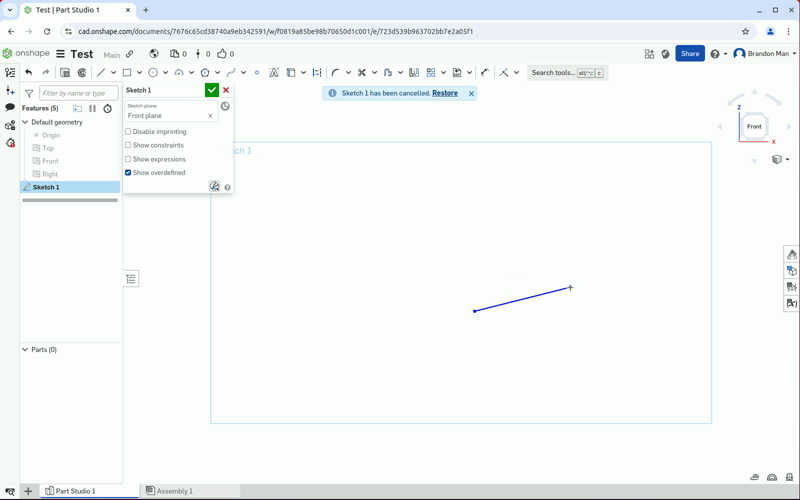
mouse_move(570, 287)
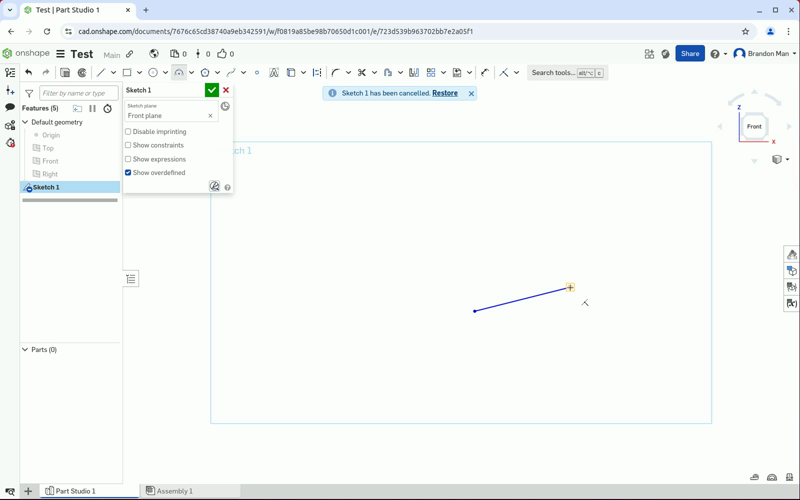
click(570, 287)
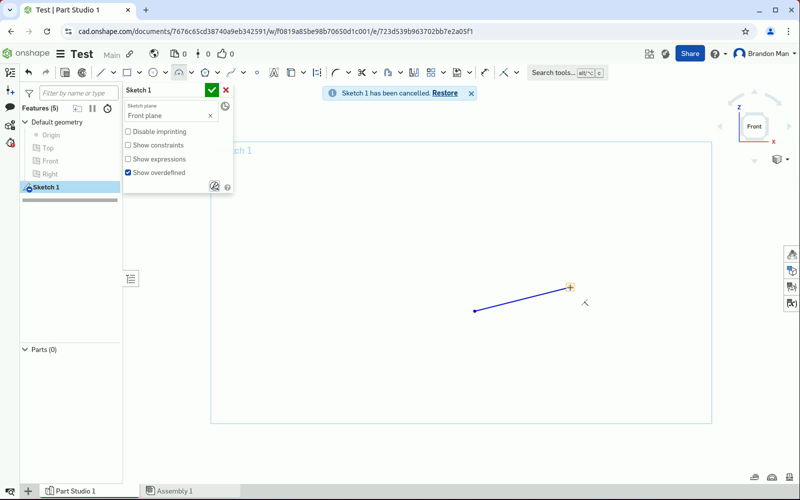
key_down(shift)
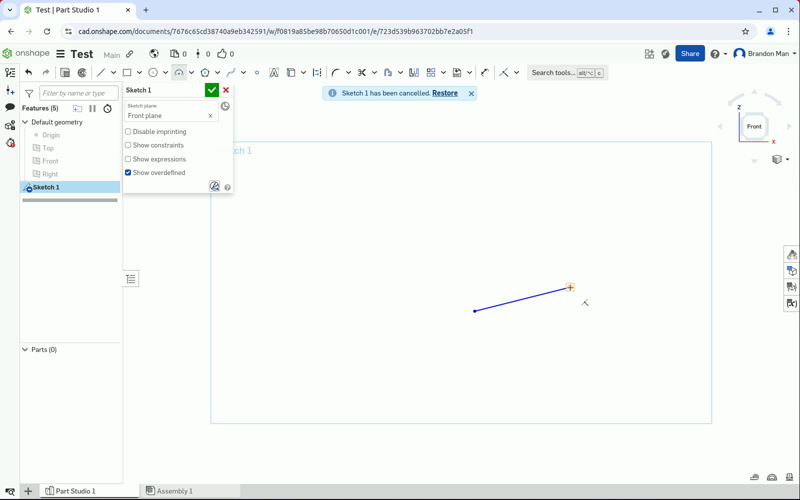
mouse_move(570, 279)
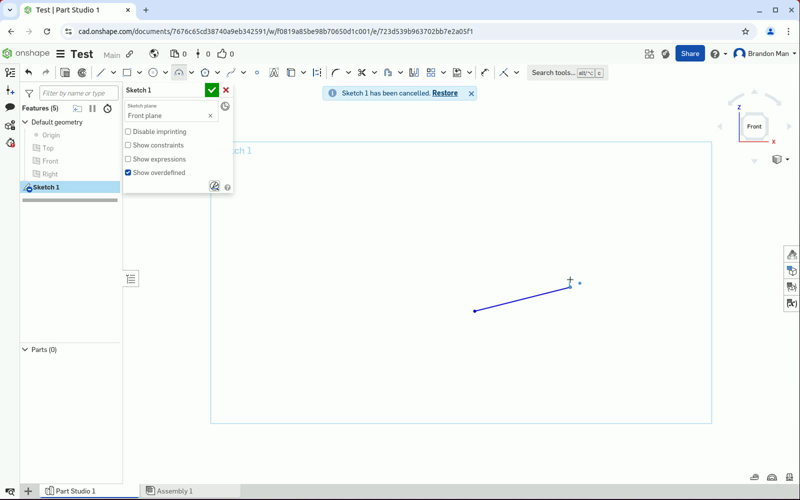
click(570, 279)
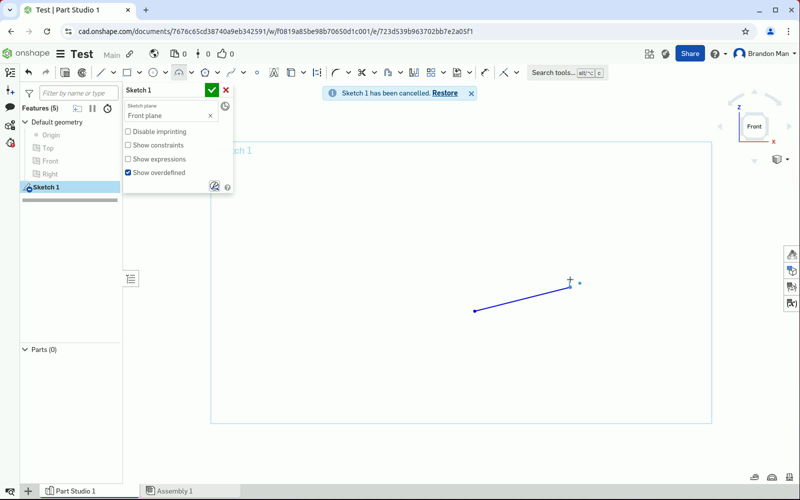
mouse_move(564, 283)
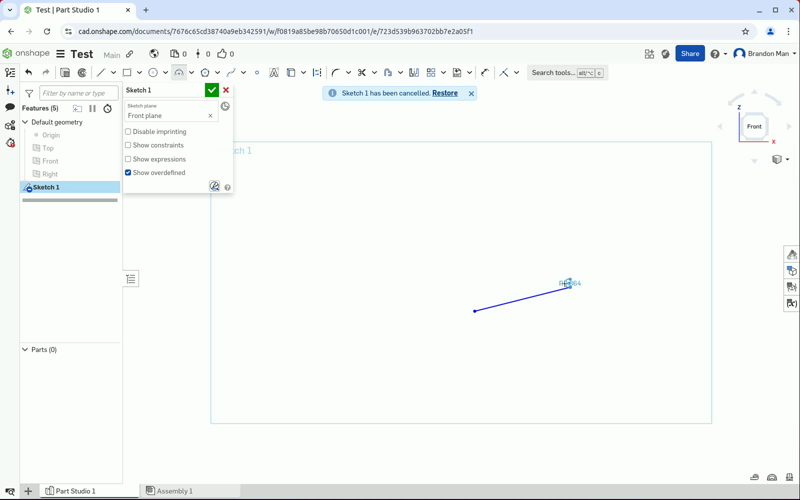
click(564, 283)
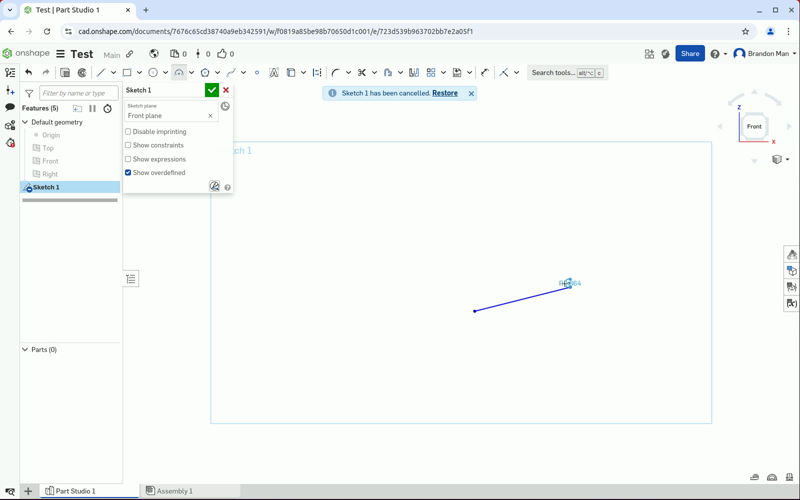
key_up(shift)
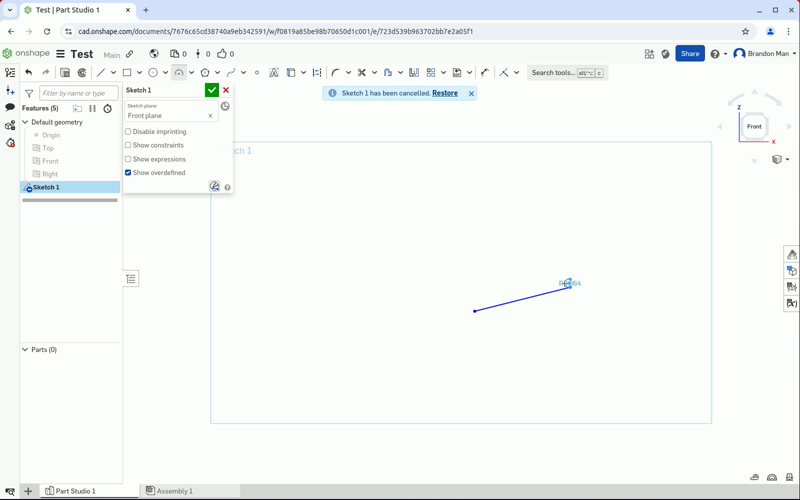
key(esc)
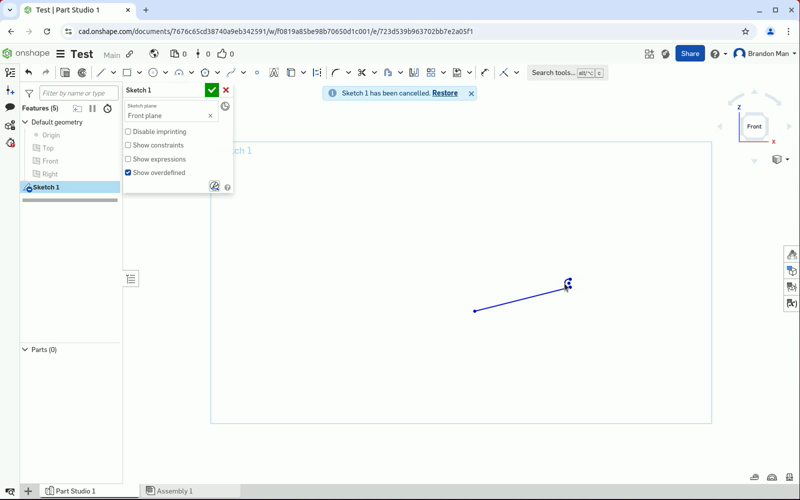
key(l)
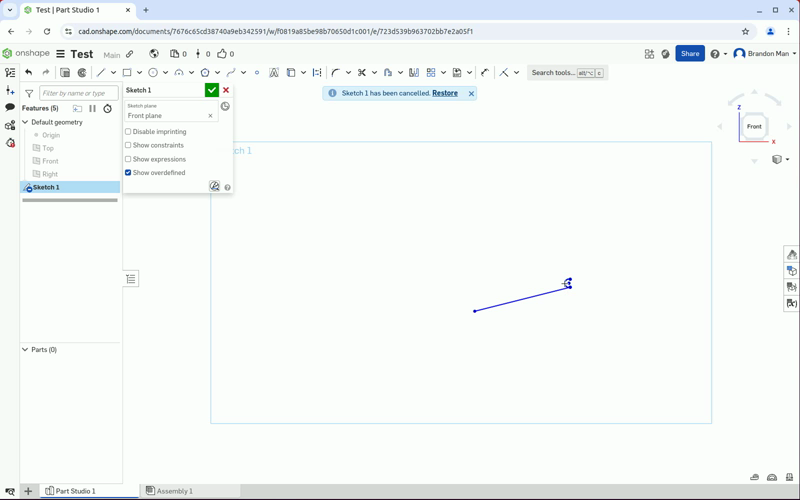
mouse_move(570, 279)
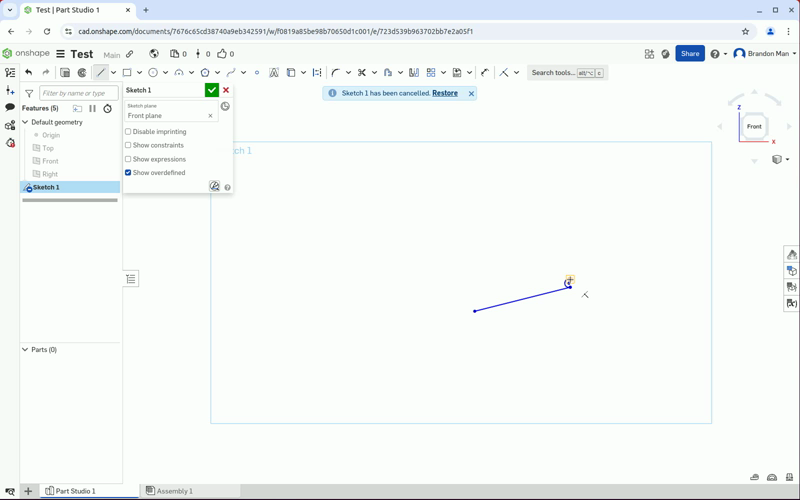
scroll(6)
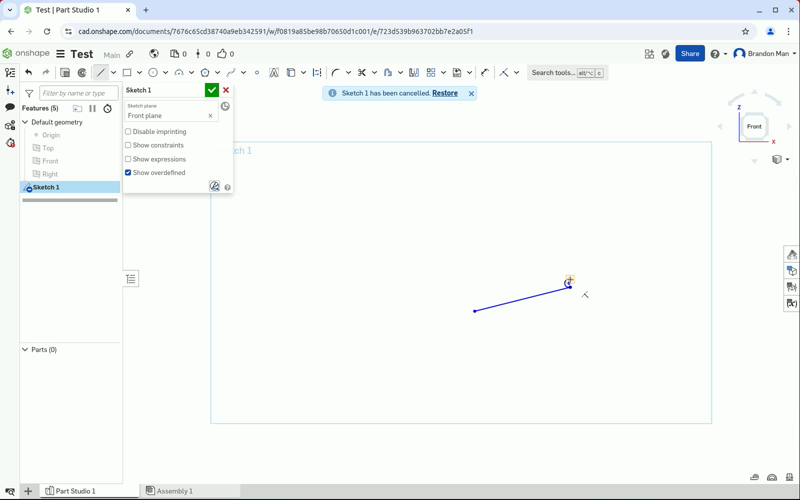
scroll(6)
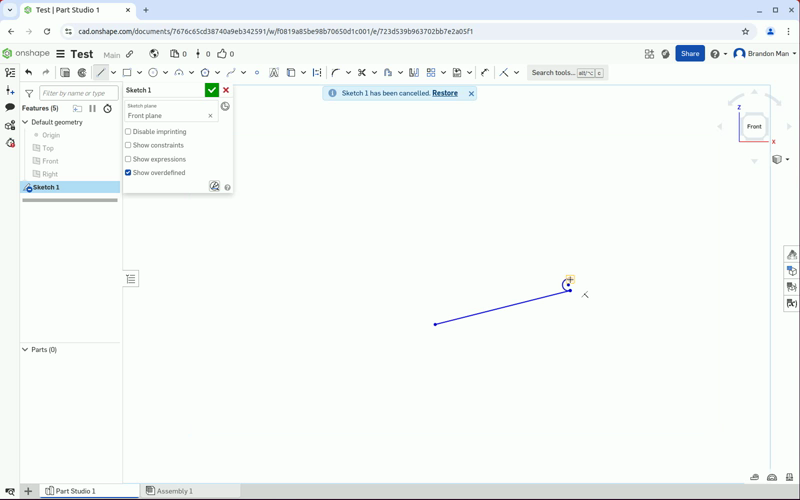
scroll(6)
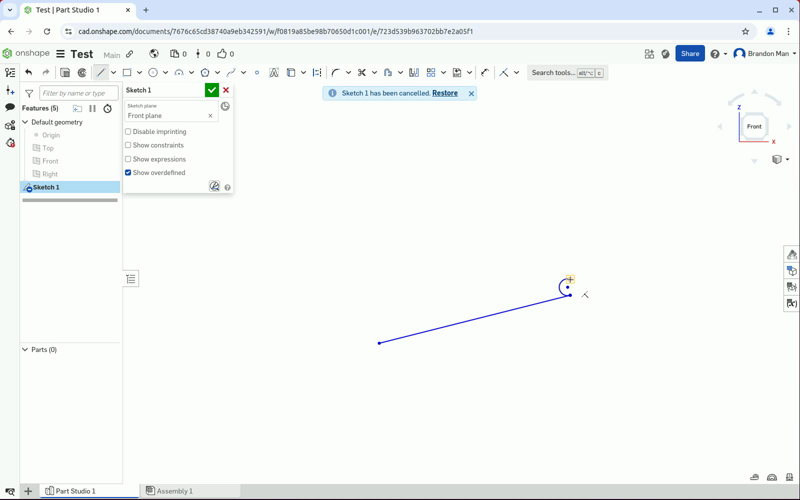
scroll(6)
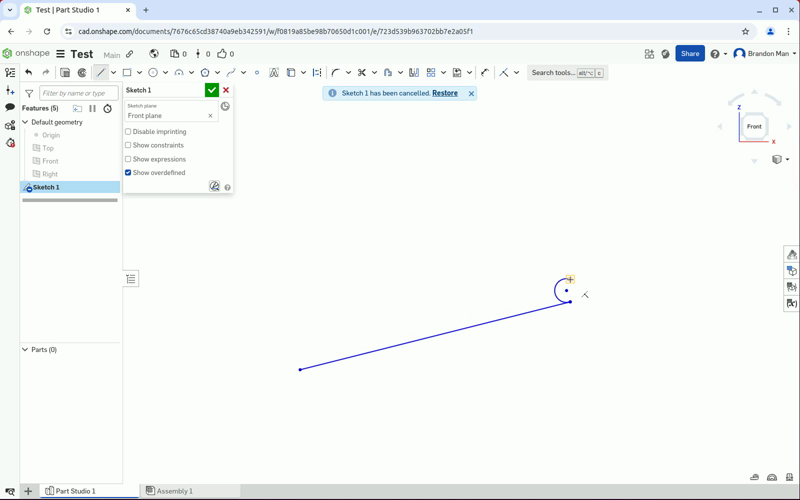
scroll(6)
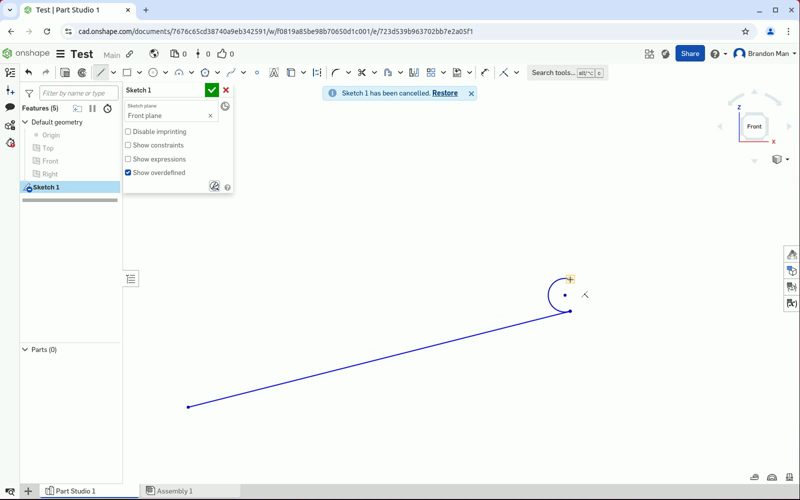
scroll(6)
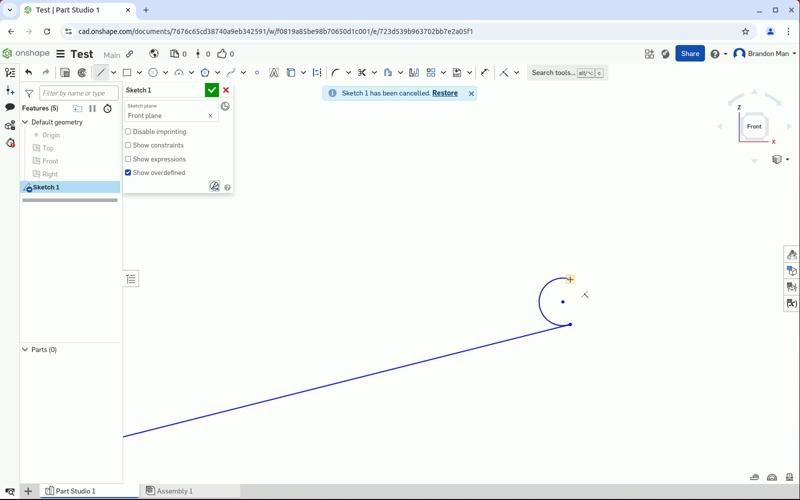
scroll(6)
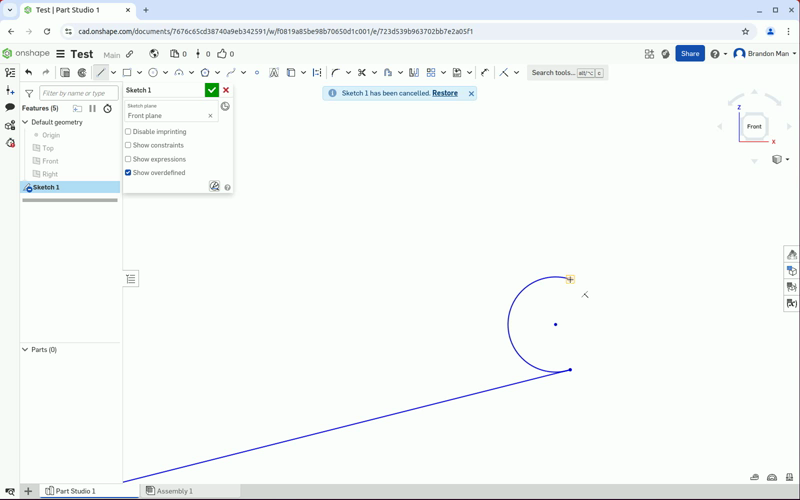
click(570, 279)
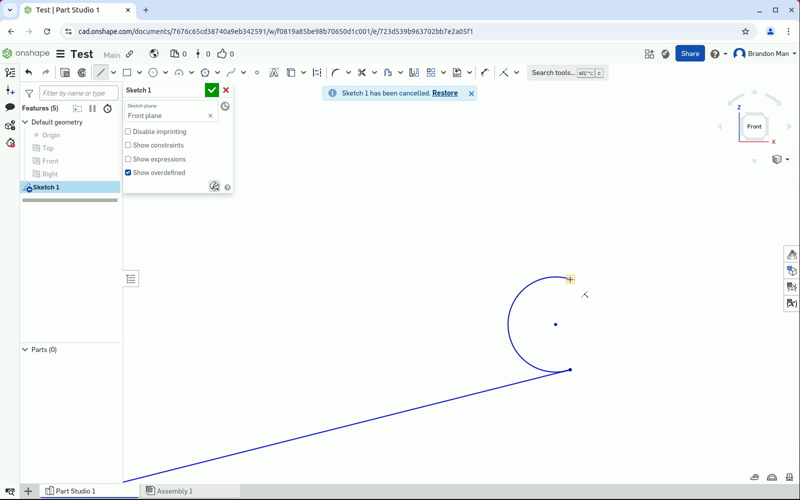
scroll(-6)
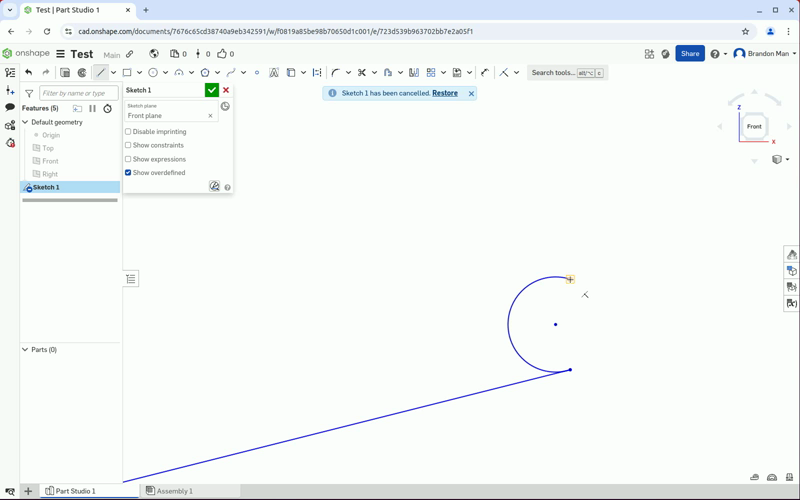
scroll(-6)
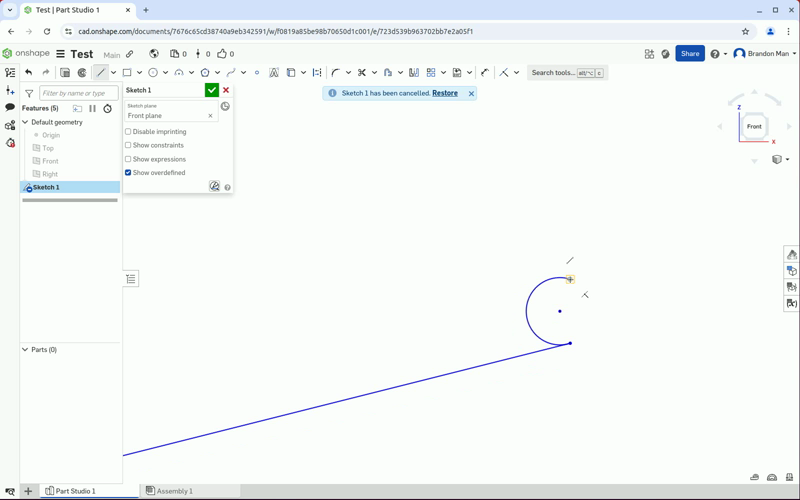
scroll(-6)
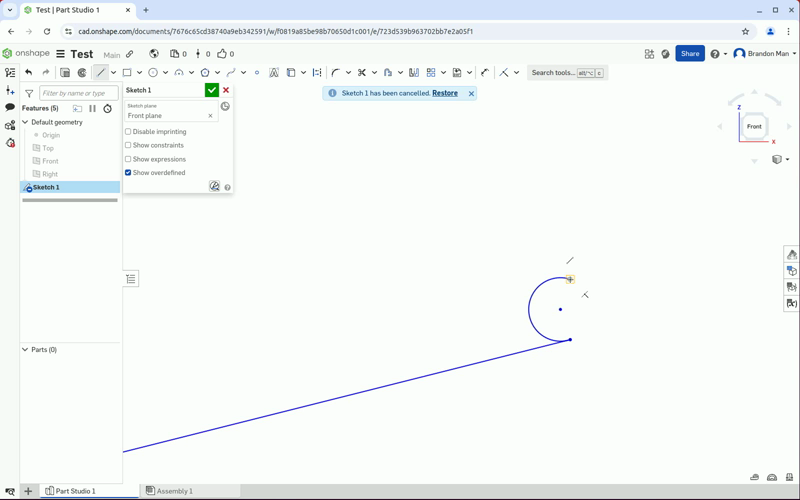
scroll(-6)
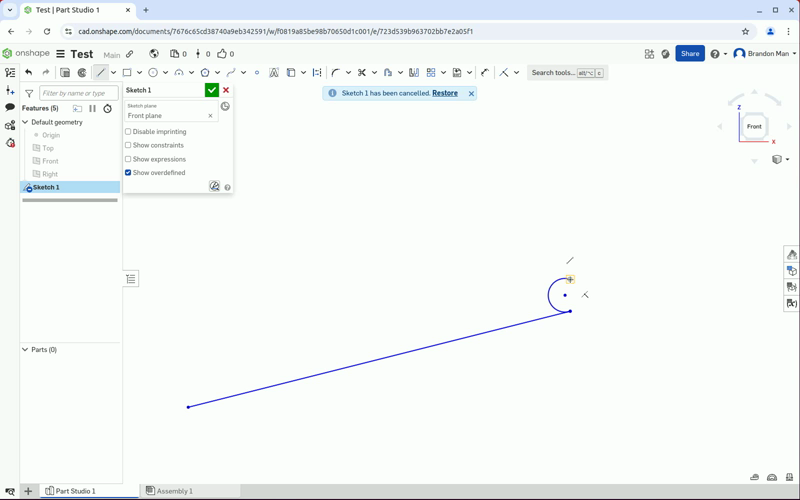
scroll(-6)
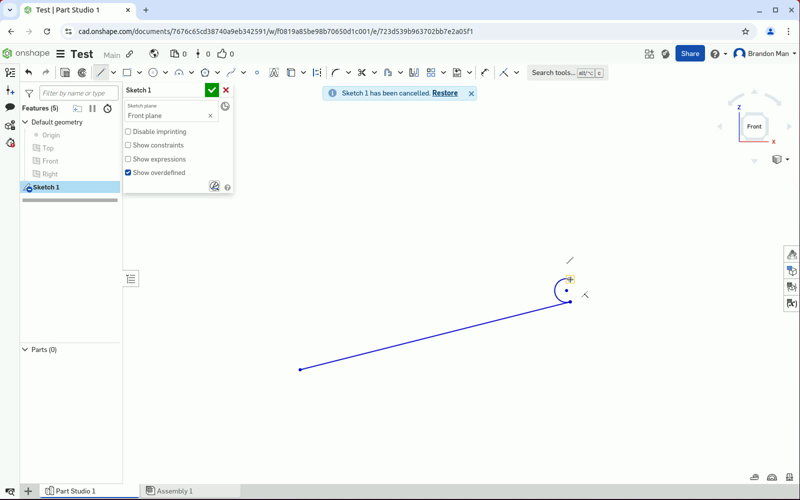
scroll(-6)
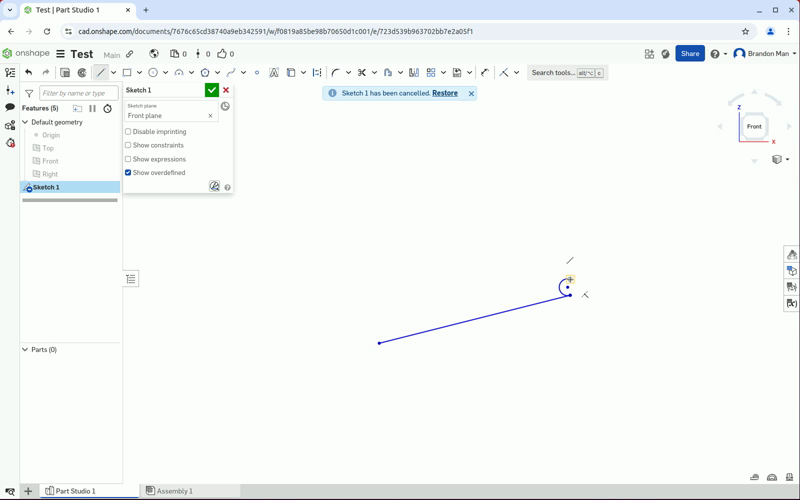
scroll(-6)
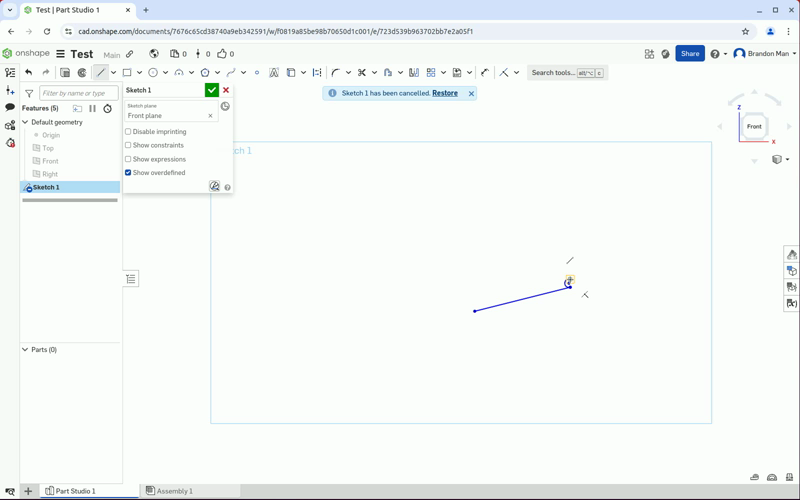
key_down(shift)
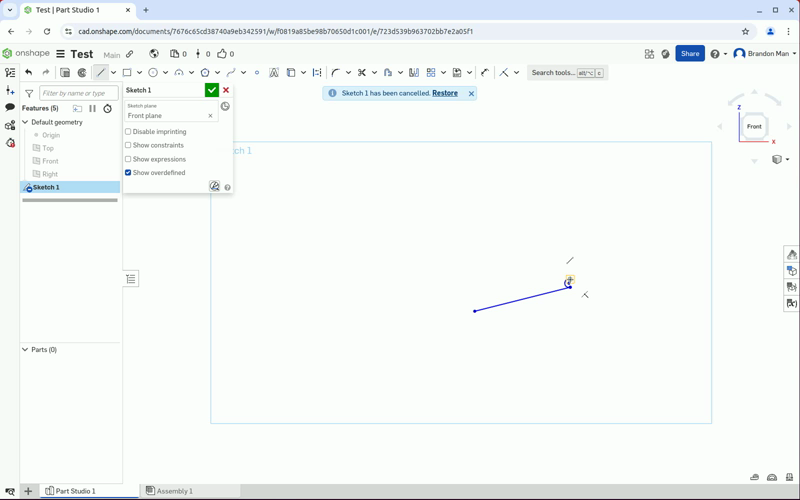
mouse_move(474, 255)
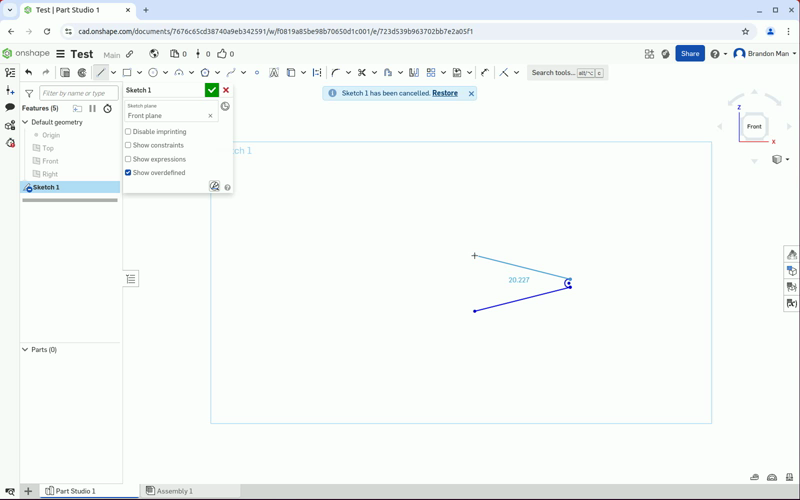
click(474, 255)
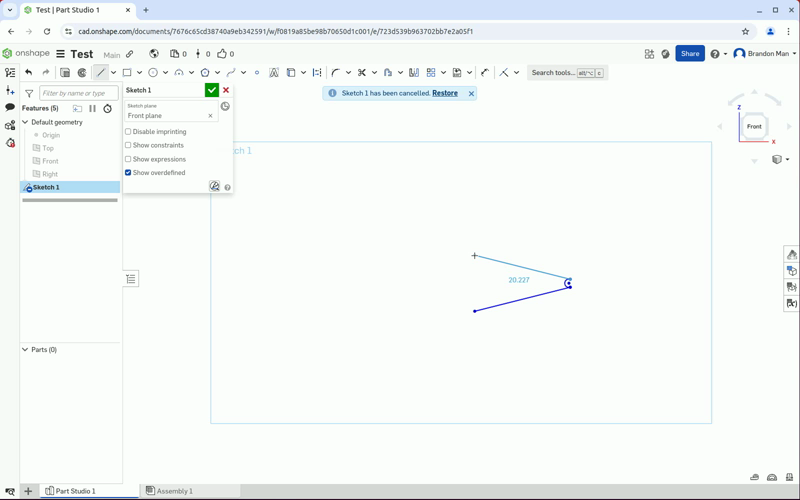
key_up(shift)
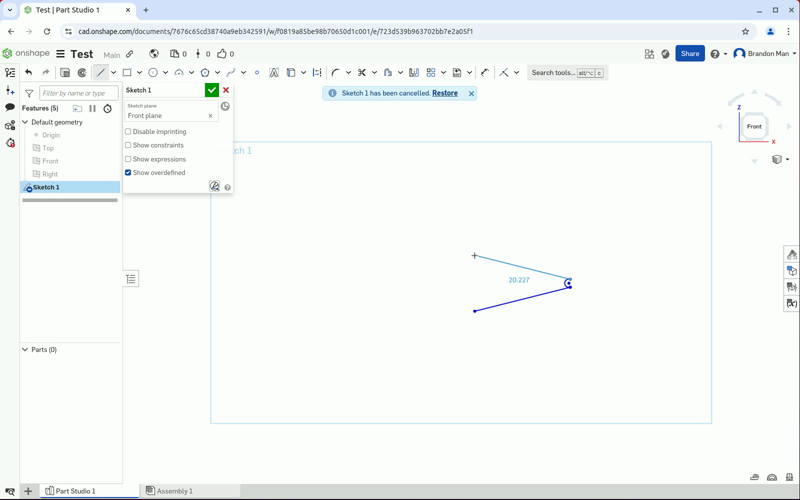
key(esc)
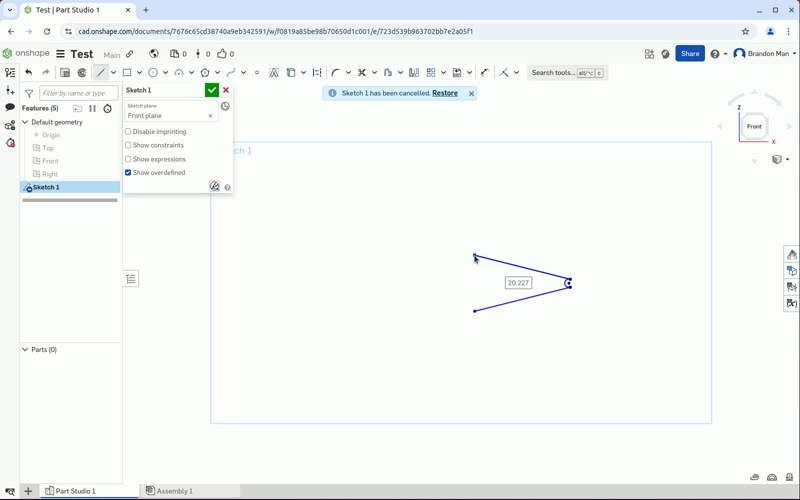
key(a)
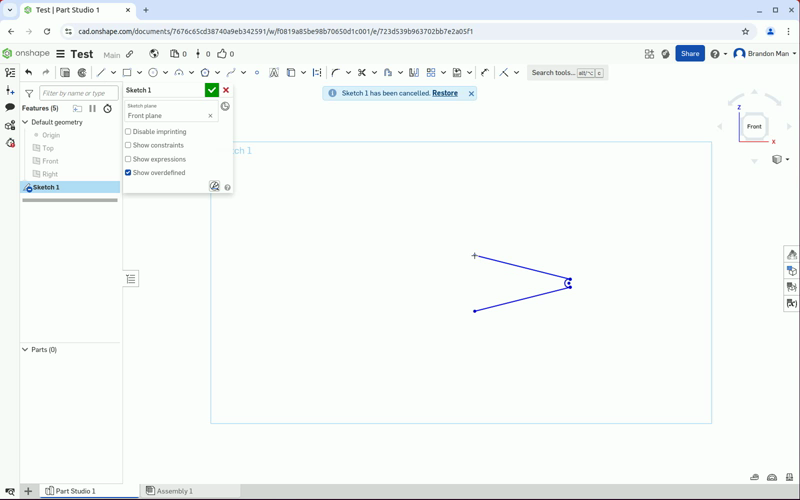
mouse_move(474, 255)
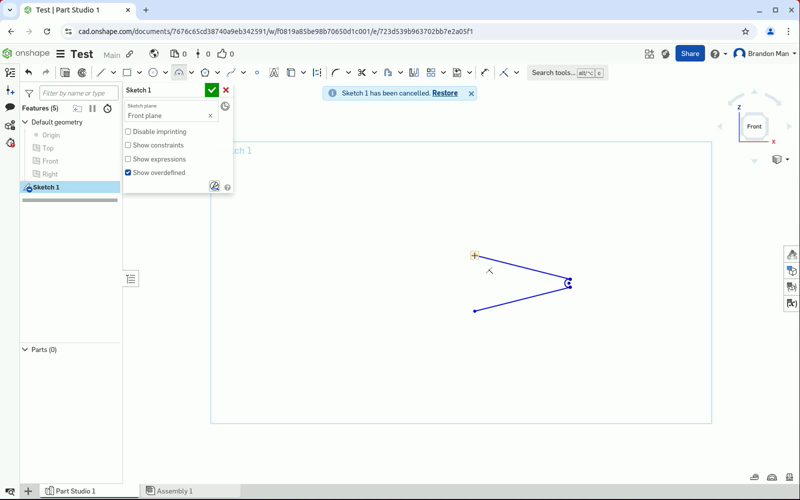
click(474, 255)
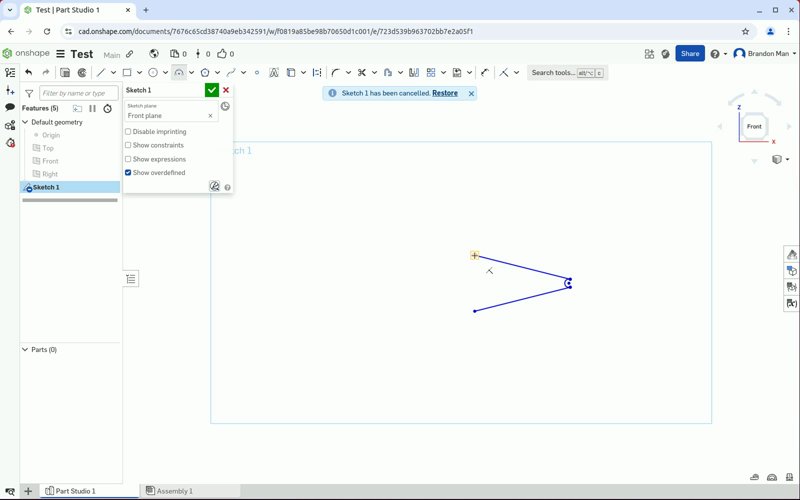
mouse_move(474, 311)
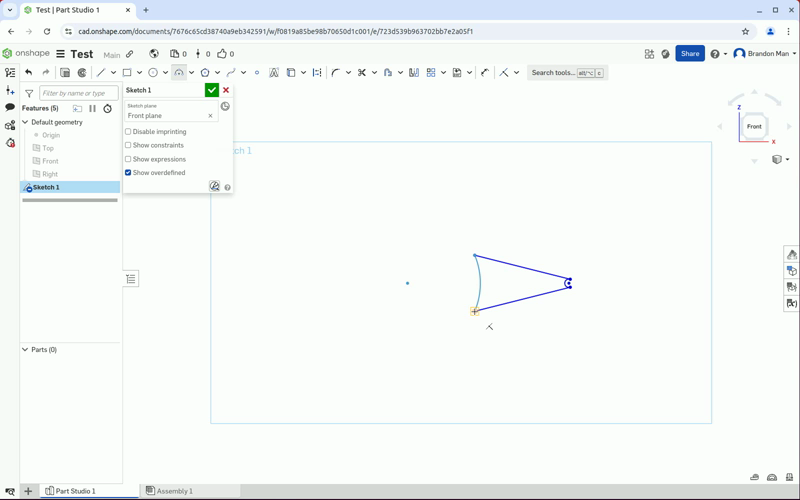
click(474, 311)
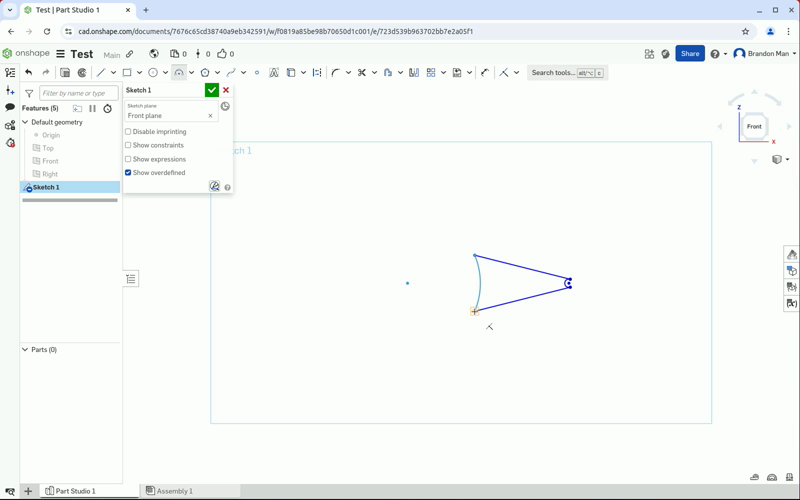
key_down(shift)
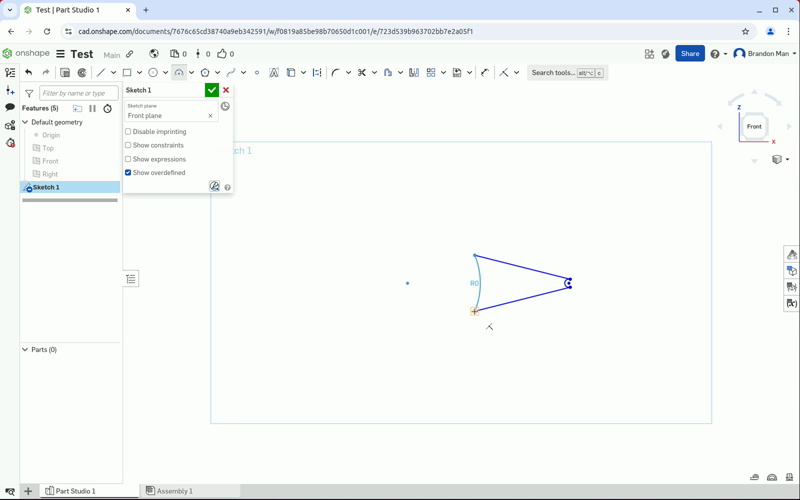
mouse_move(492, 283)
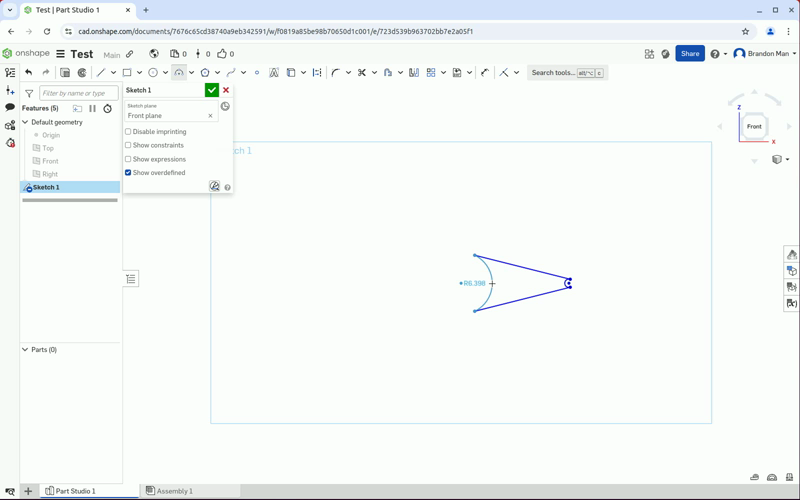
click(492, 283)
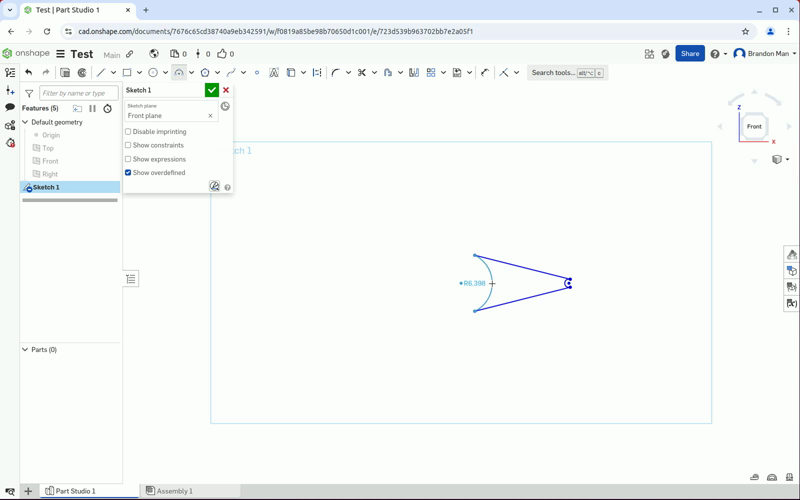
key_up(shift)
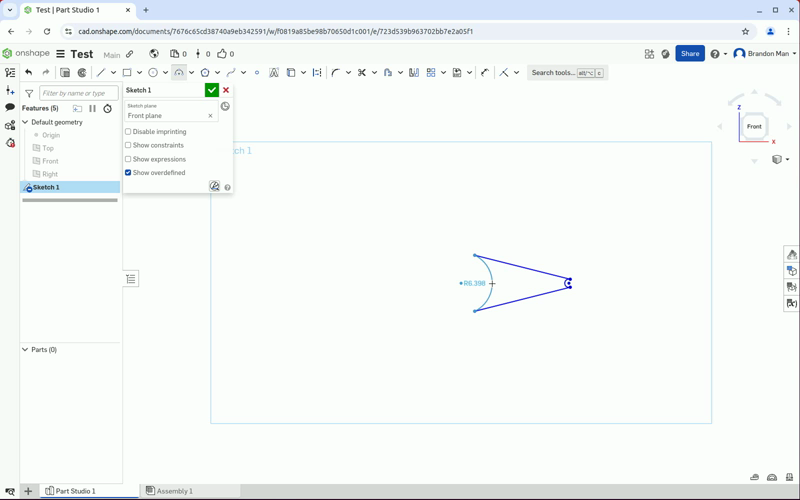
key(esc)
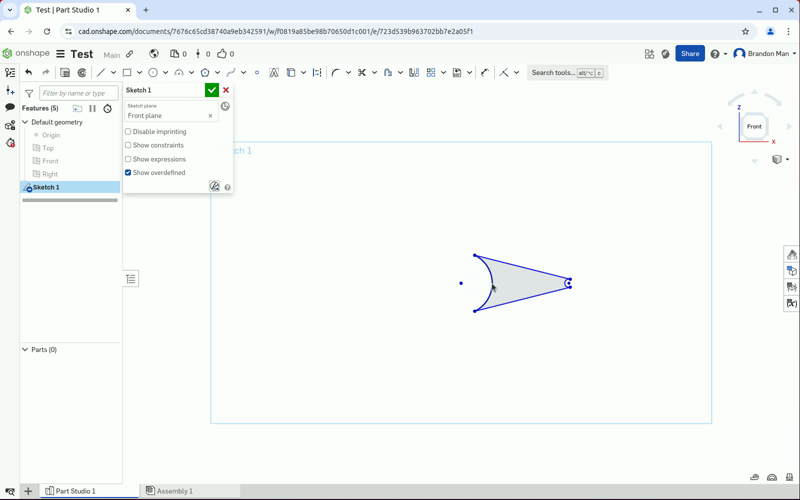
mouse_move(507, 299)
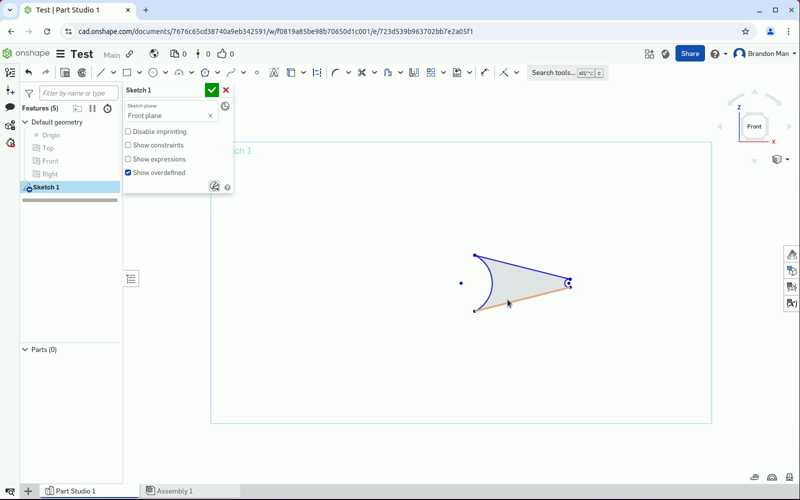
click(507, 299)
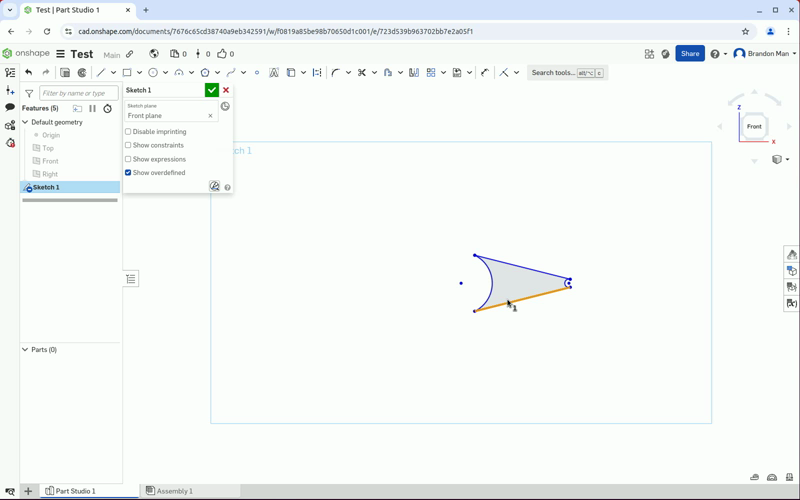
mouse_move(73, 352)
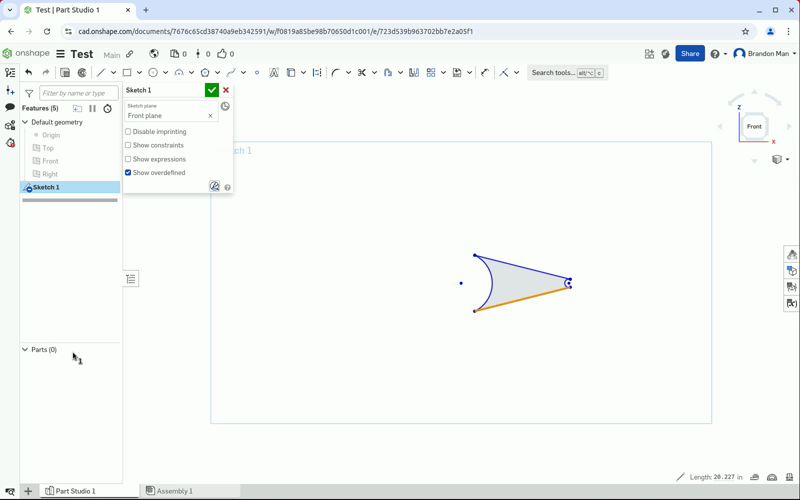
key(shift+y)
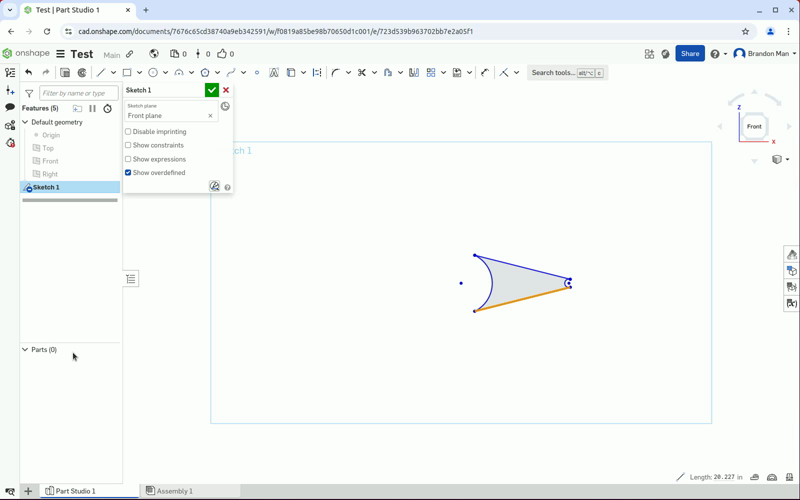
key(shift+e)
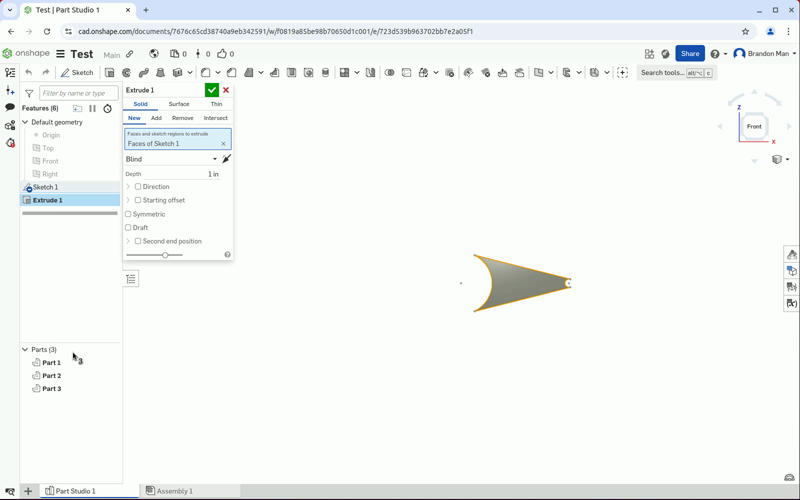
mouse_move(143, 106)
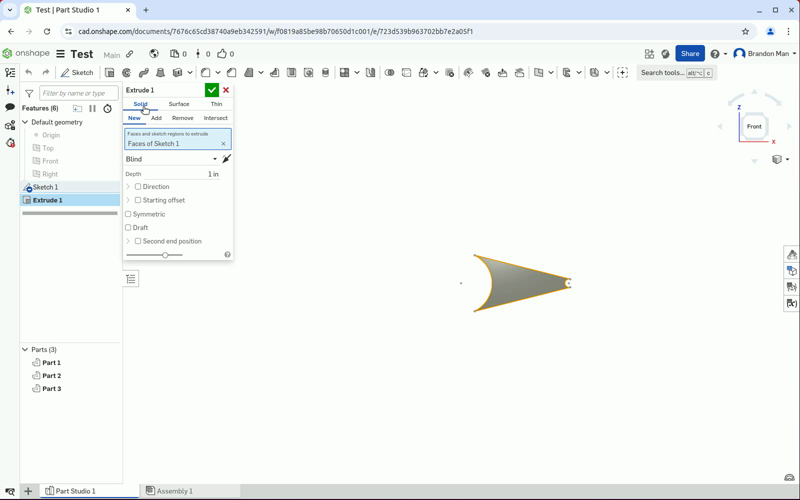
click(143, 106)
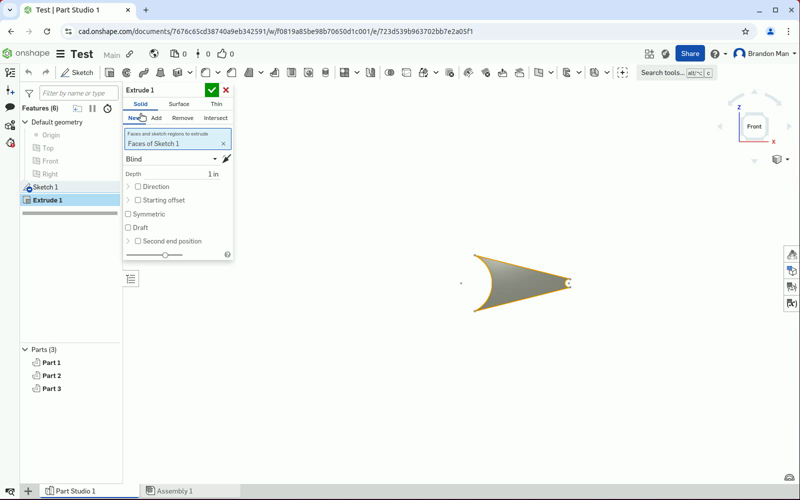
mouse_move(137, 120)
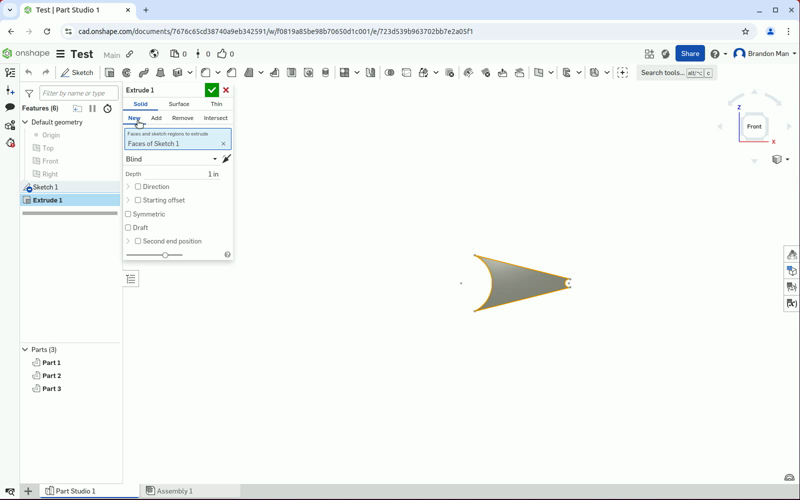
click(137, 120)
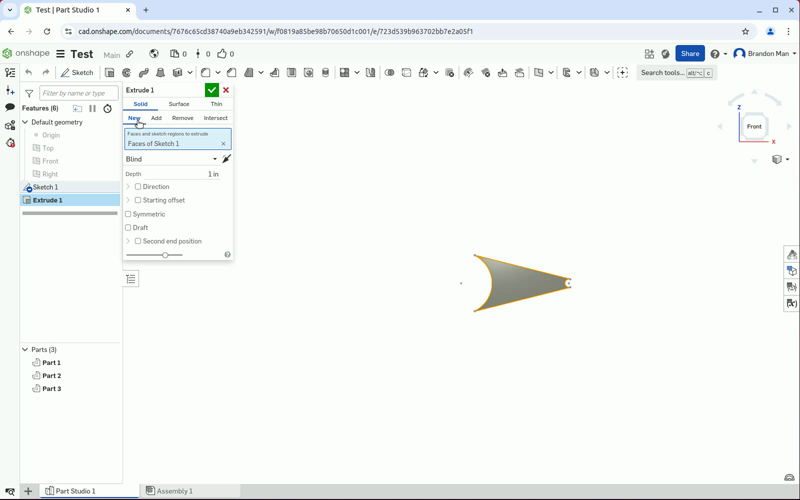
key(tab, 4)
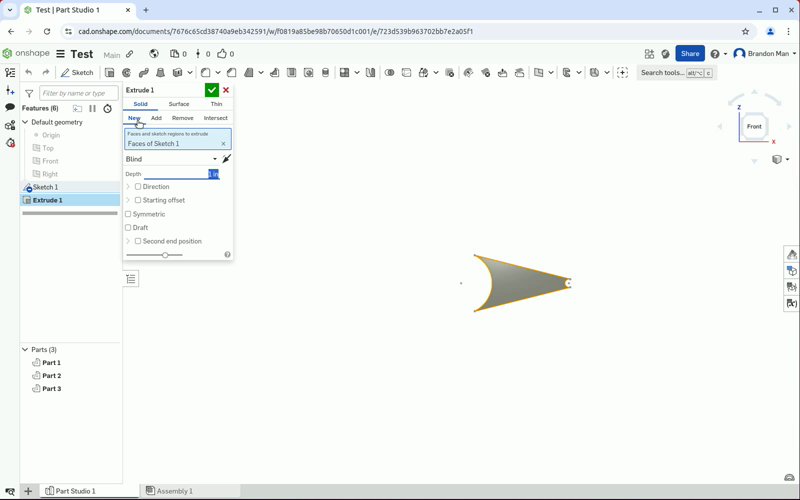
text(20.701)
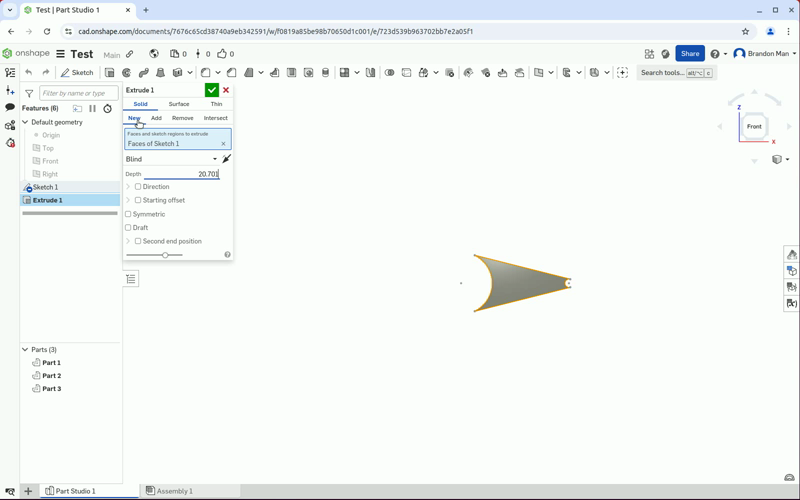
key(enter)
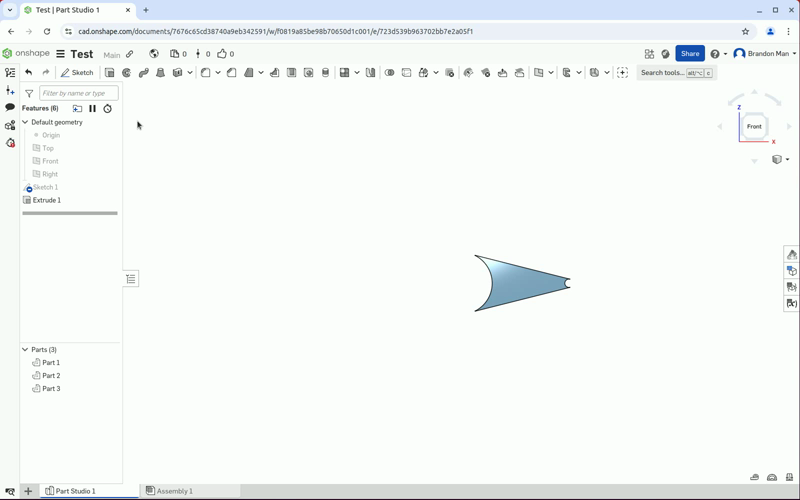
key(shift+h)
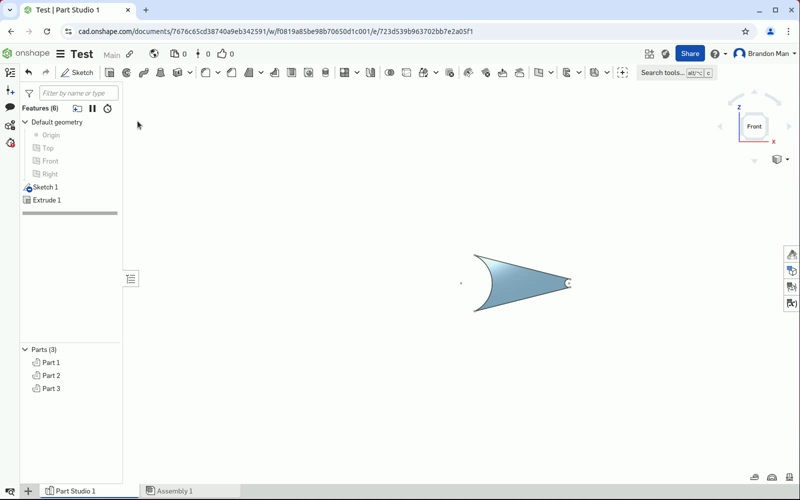
key(shift+h)
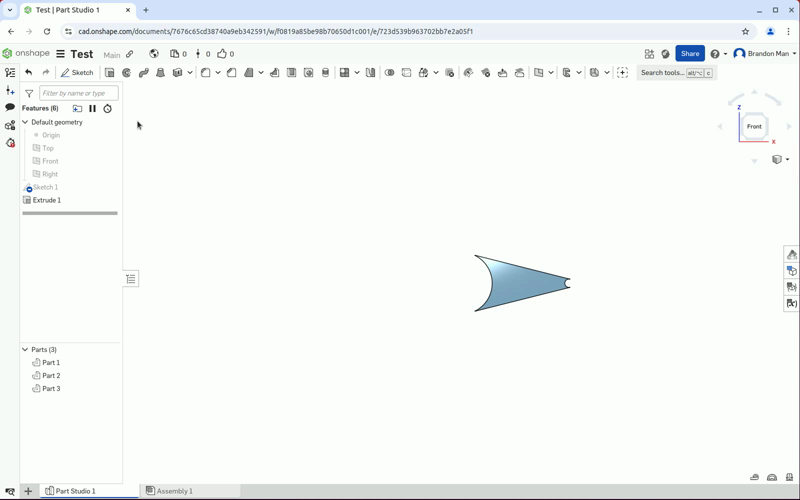
mouse_move(73, 189)
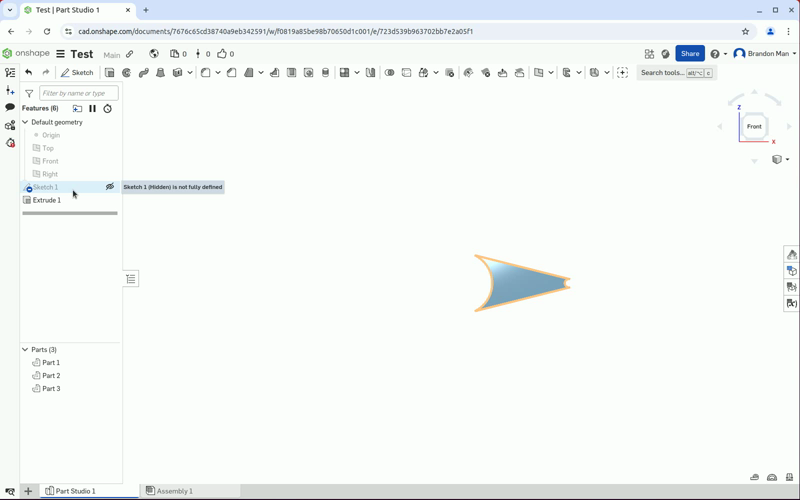
click(73, 189)
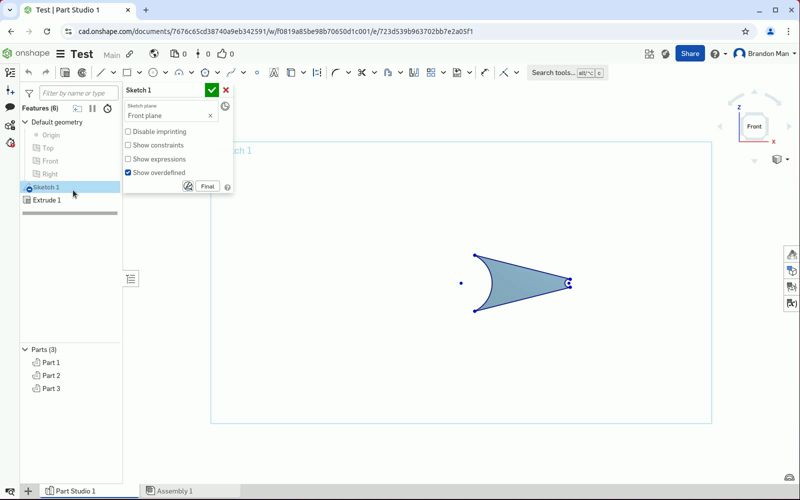
mouse_move(229, 92)
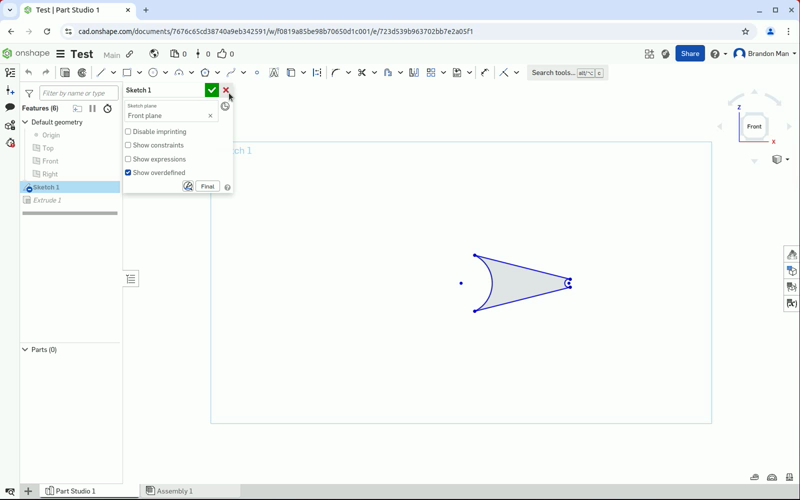
click(229, 92)
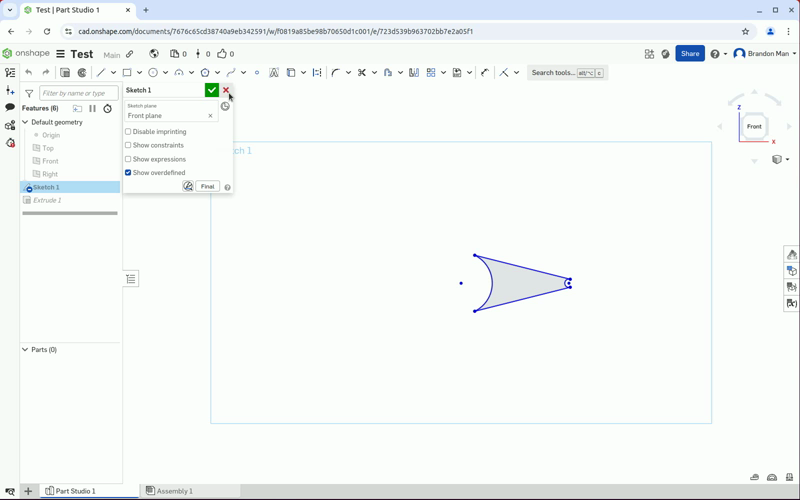
key(shift+s)
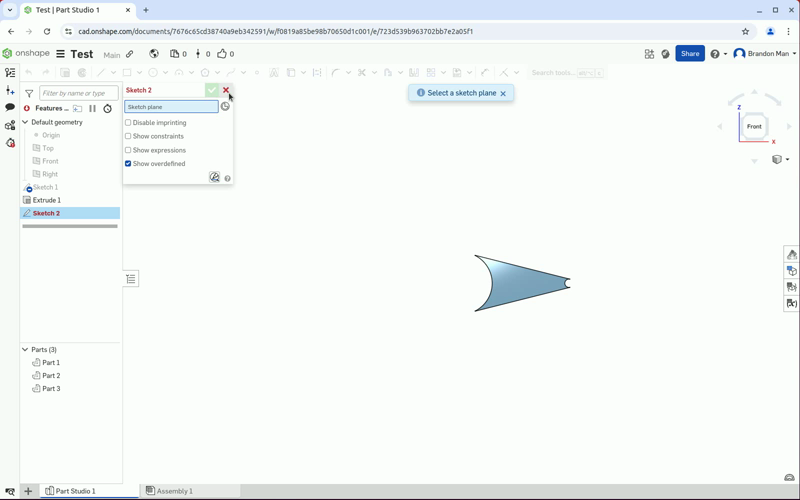
mouse_move(73, 163)
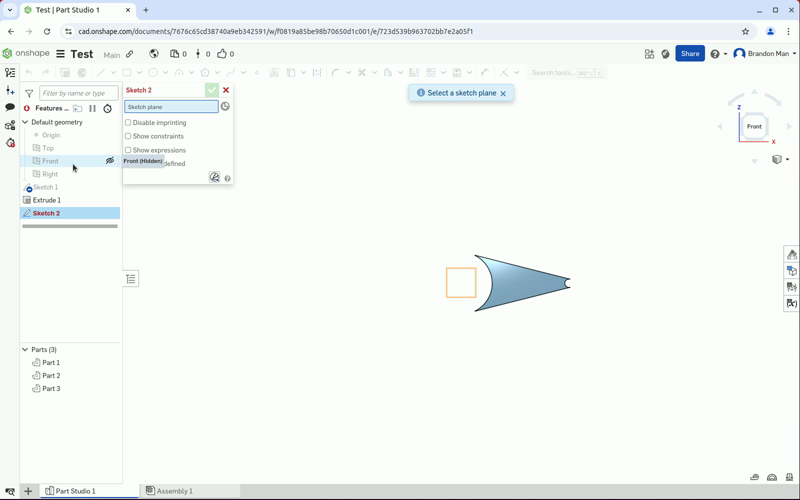
click(73, 163)
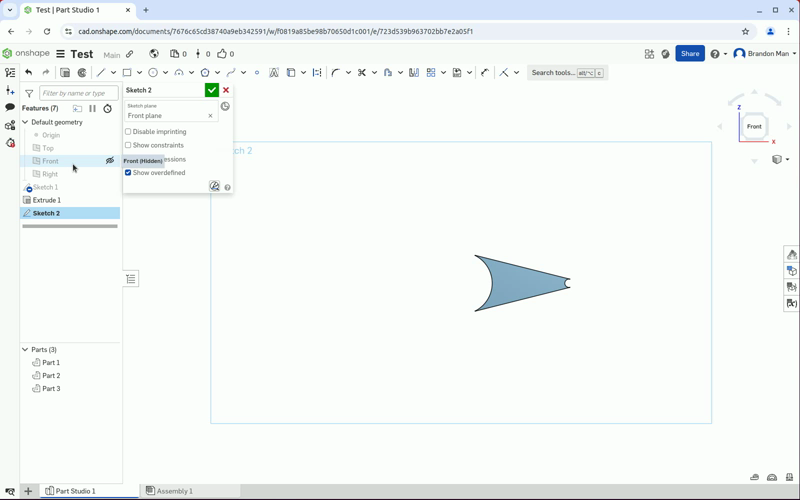
mouse_move(73, 352)
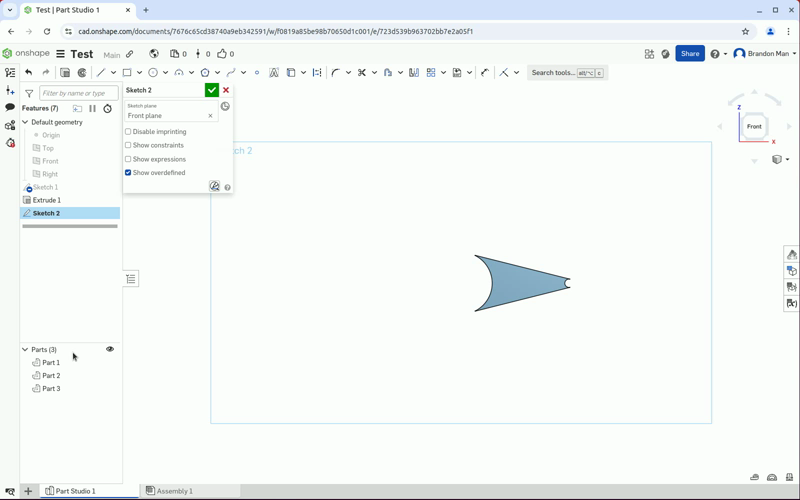
key(y)
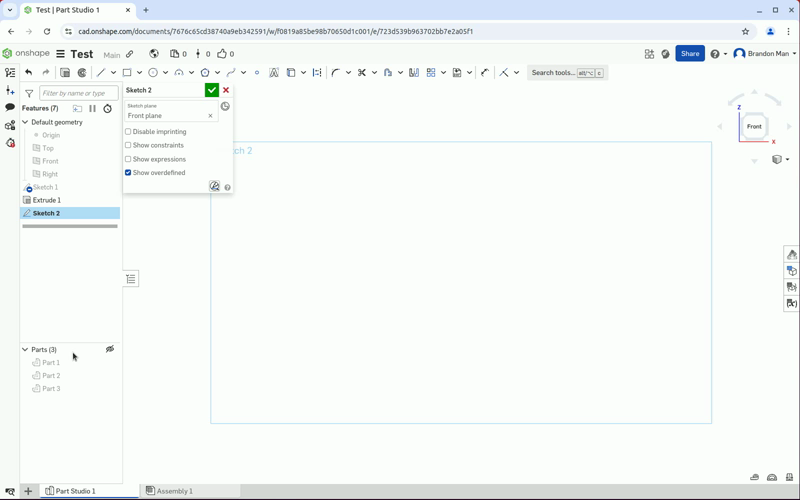
key(c)
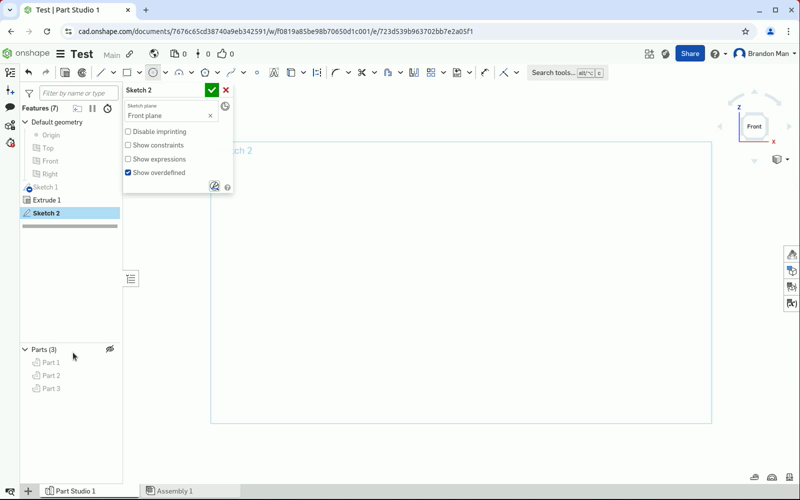
key_down(shift)
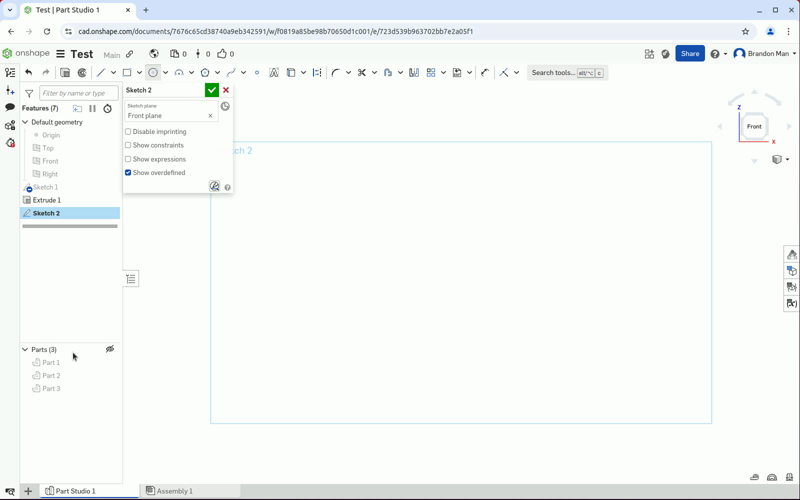
mouse_move(569, 282)
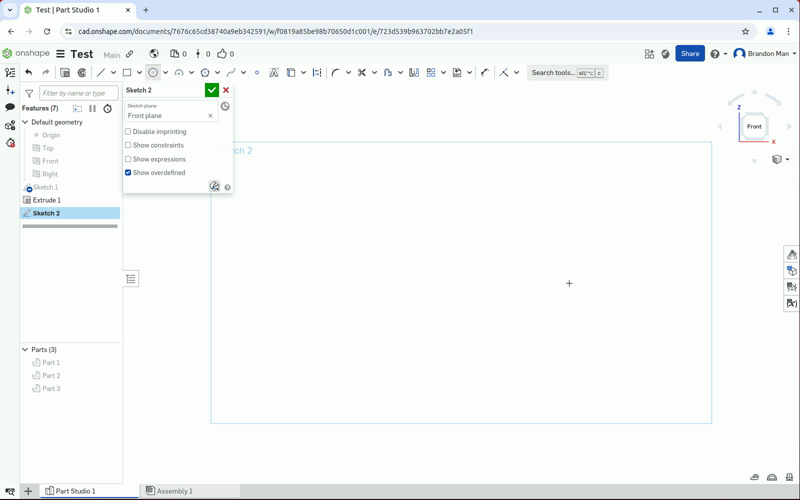
click(569, 282)
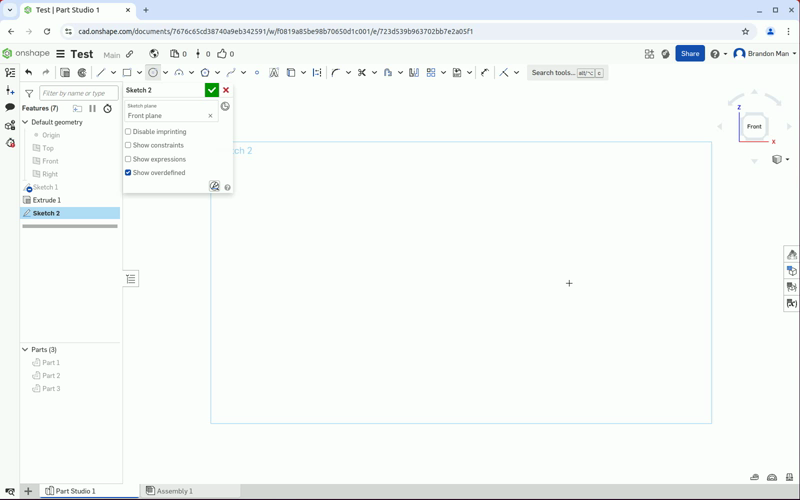
key_up(shift)
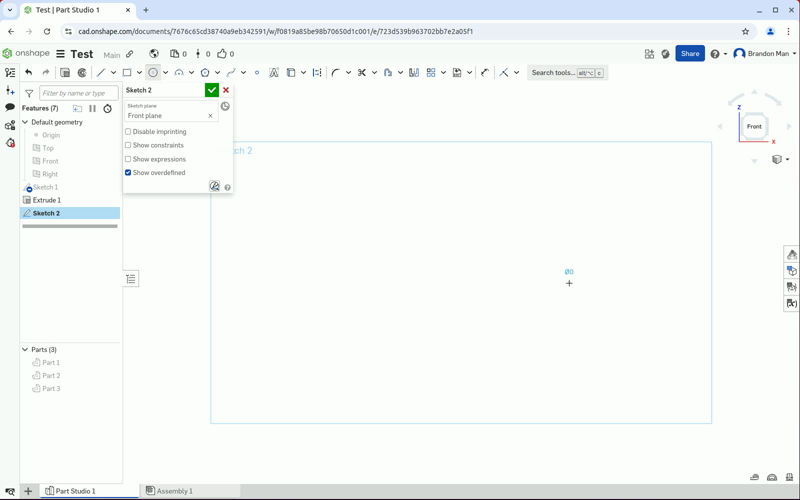
mouse_move(574, 282)
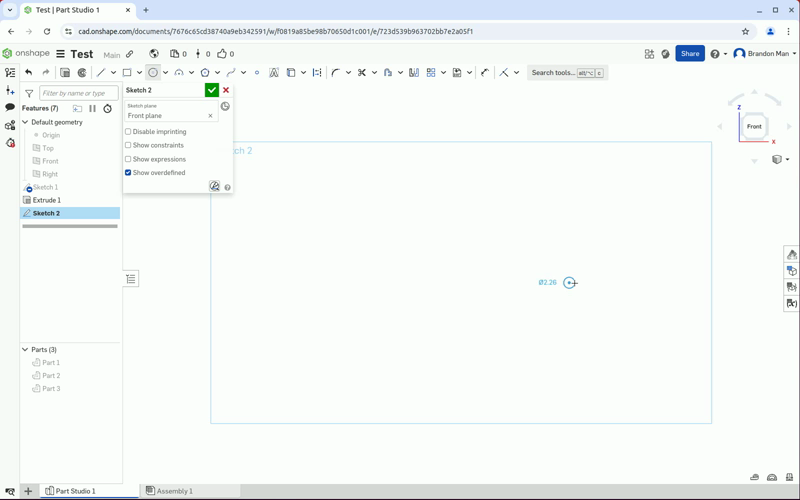
click(574, 282)
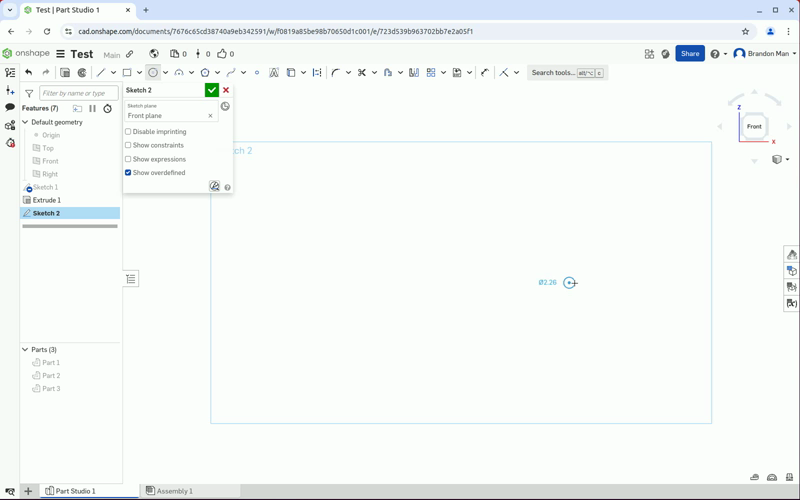
key(esc)
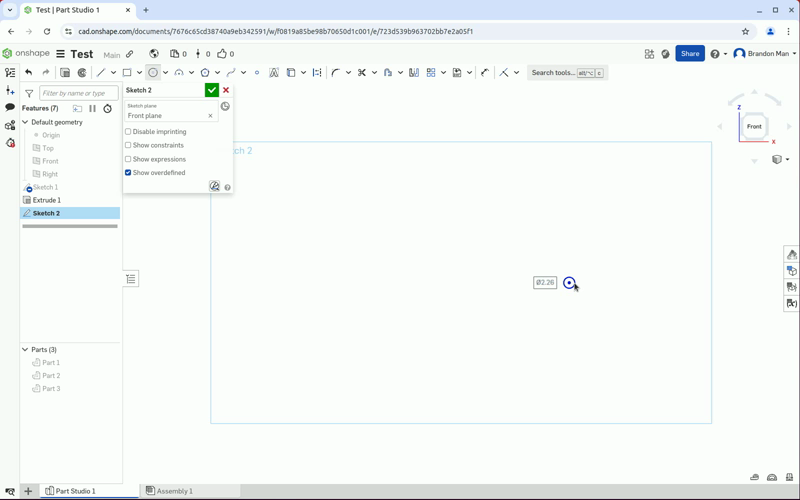
mouse_move(571, 287)
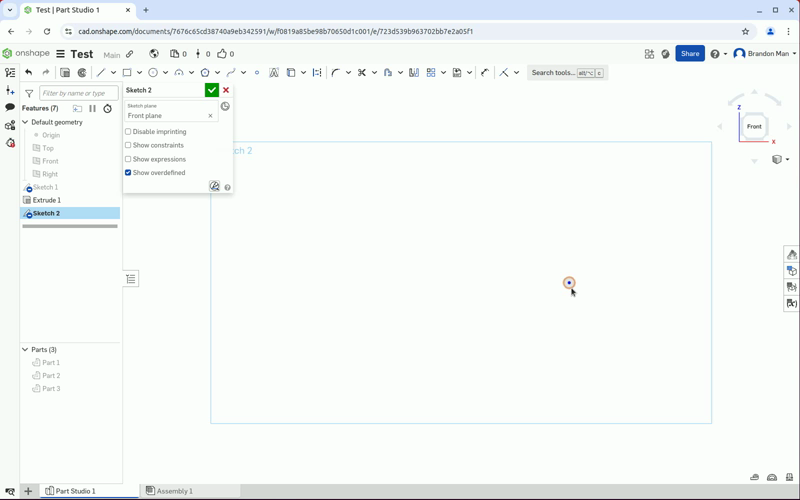
scroll(6)
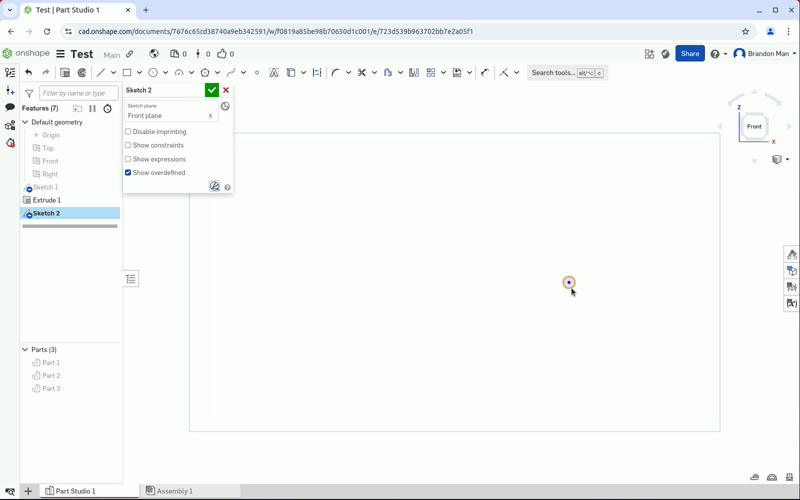
scroll(6)
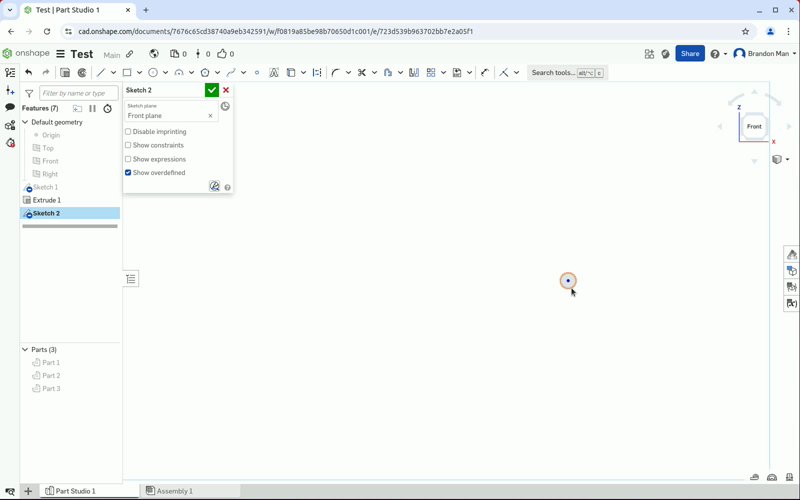
scroll(6)
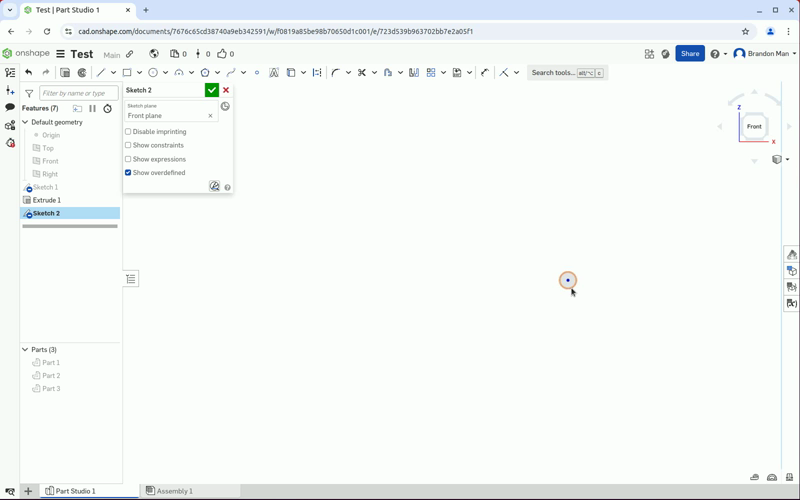
scroll(6)
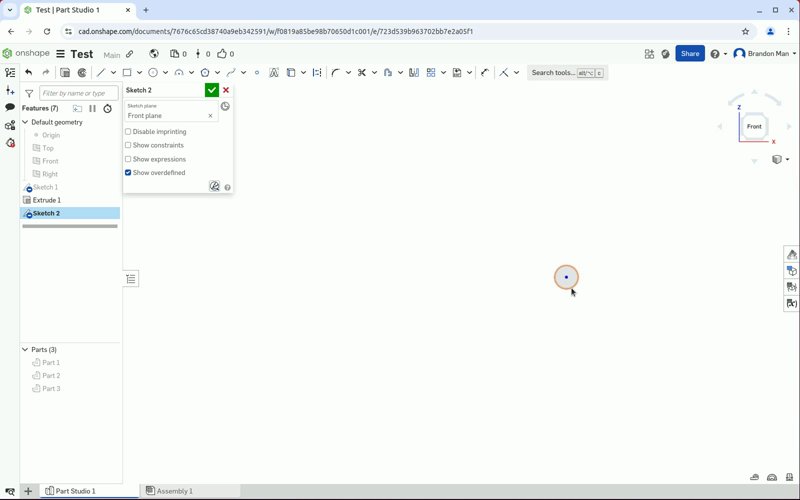
scroll(6)
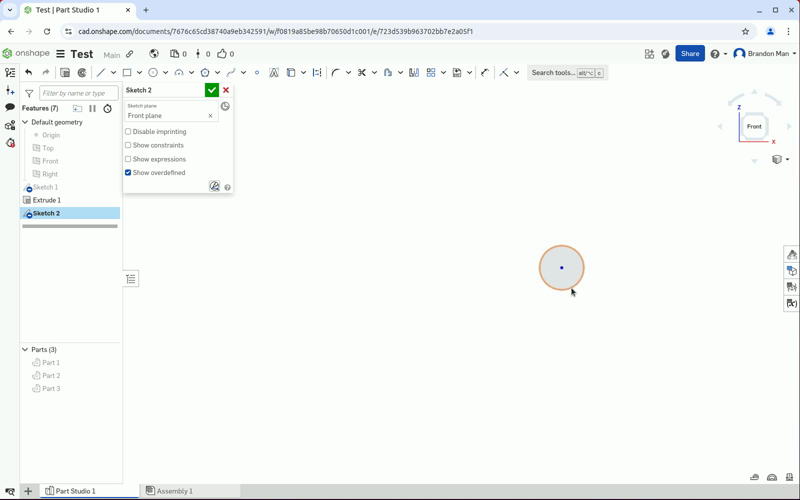
scroll(6)
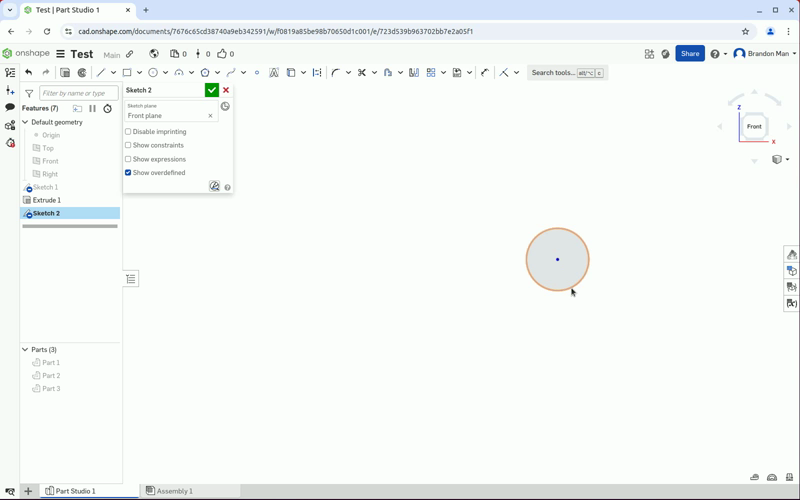
scroll(6)
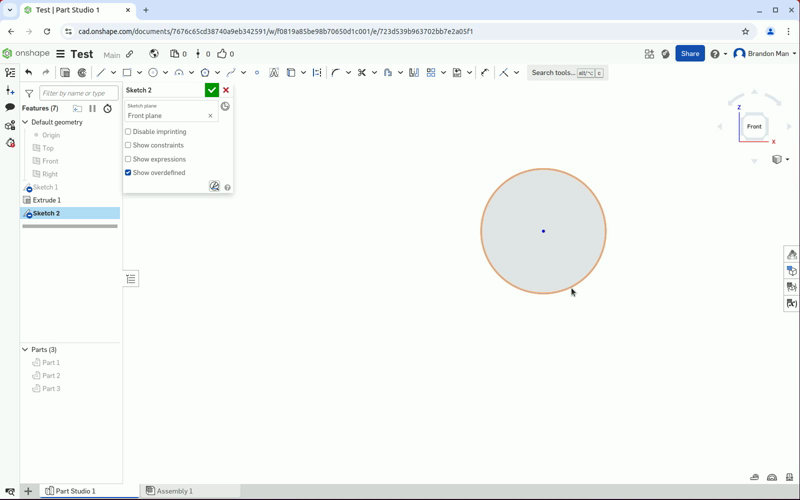
click(571, 287)
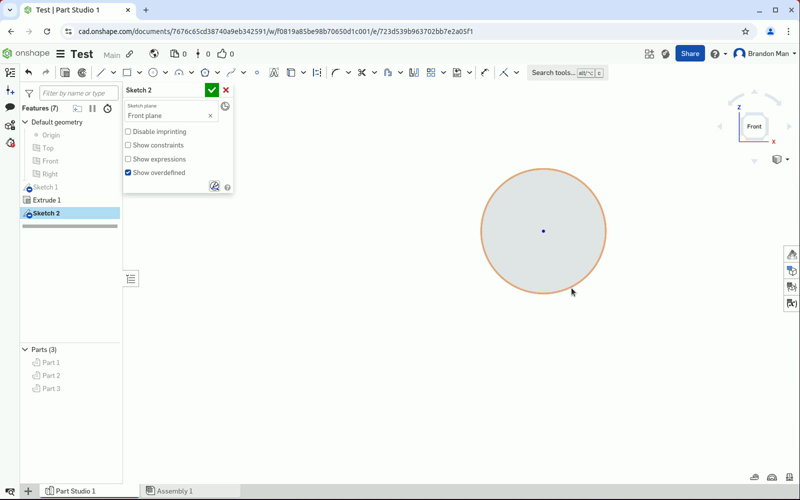
scroll(-6)
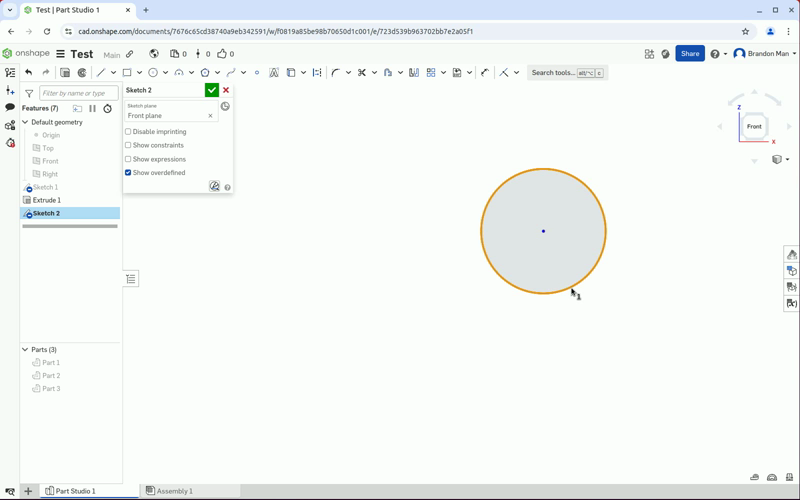
scroll(-6)
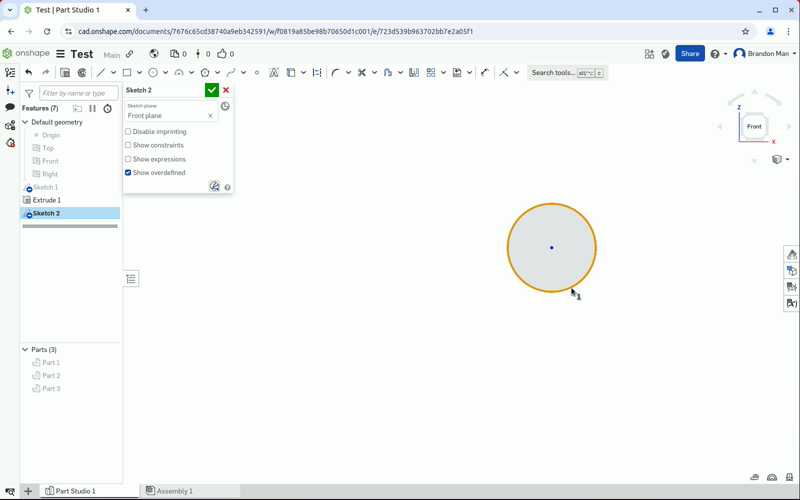
scroll(-6)
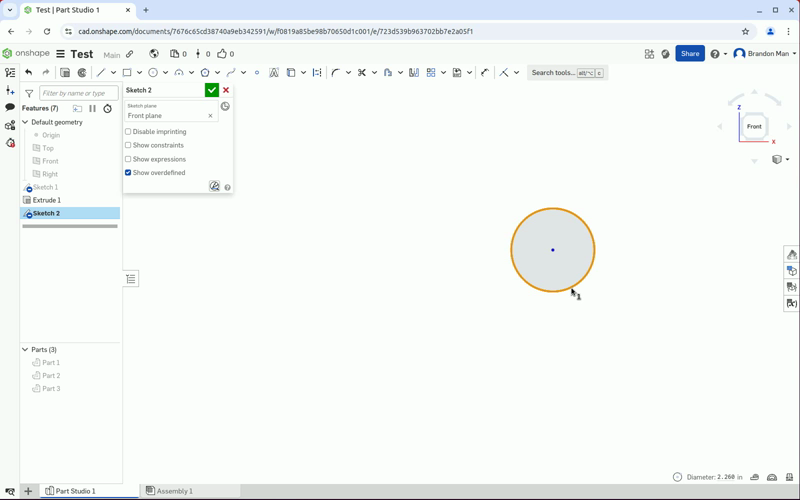
scroll(-6)
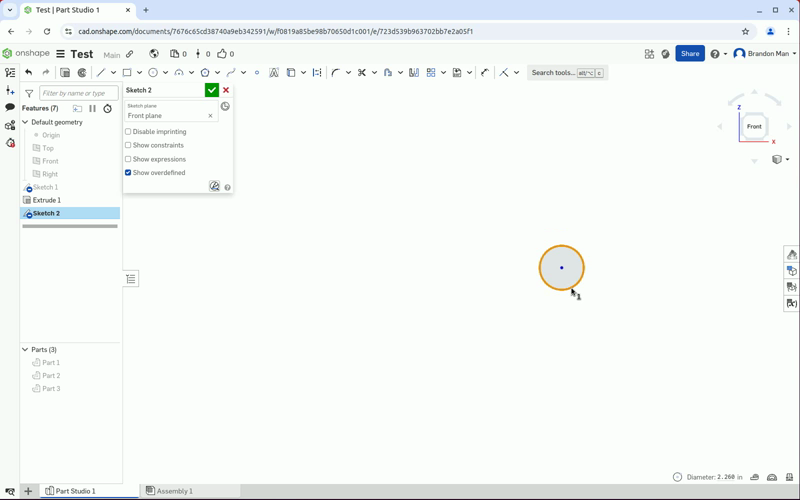
scroll(-6)
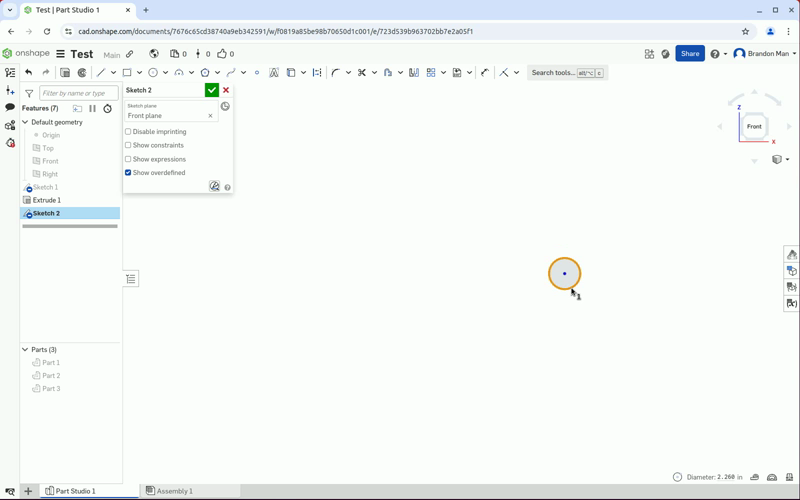
scroll(-6)
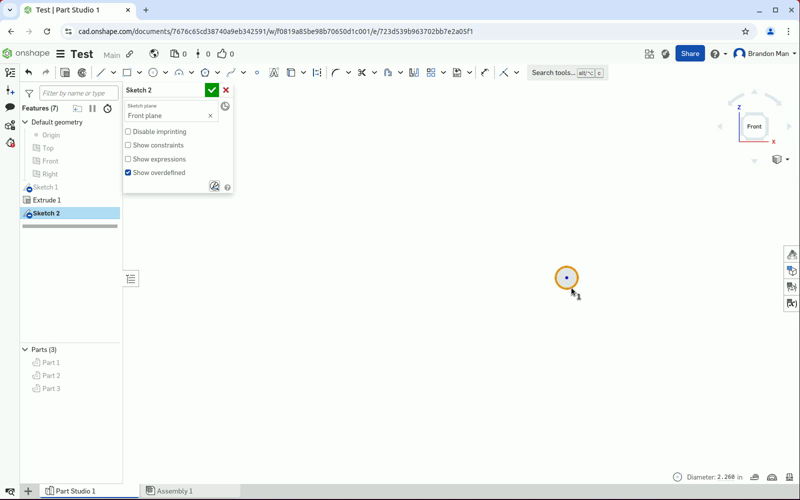
scroll(-6)
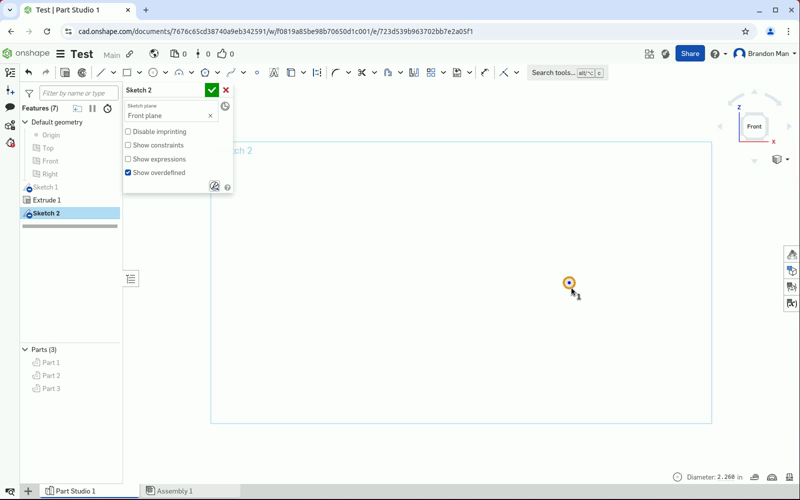
mouse_move(73, 352)
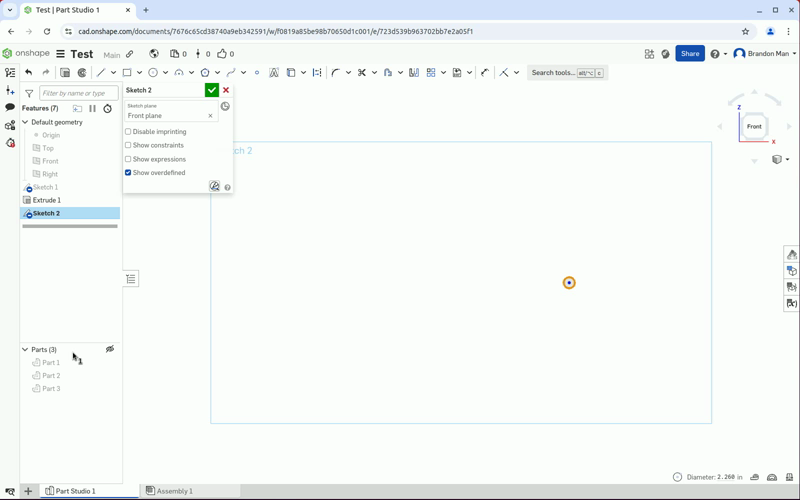
key(shift+y)
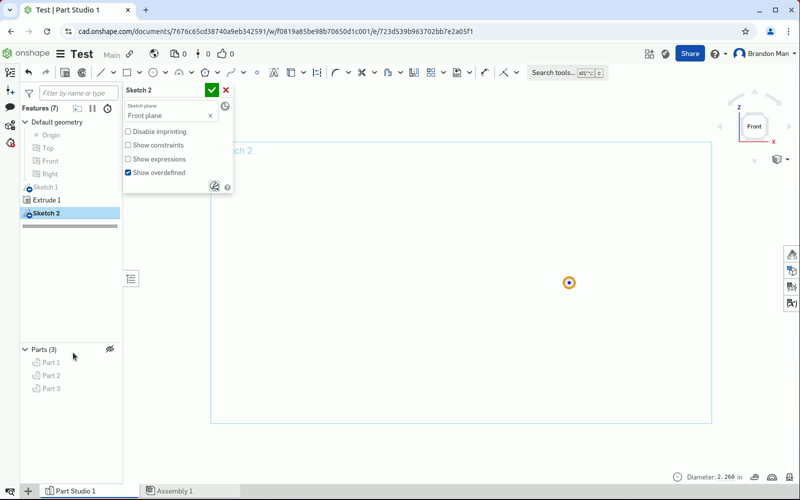
key(shift+e)
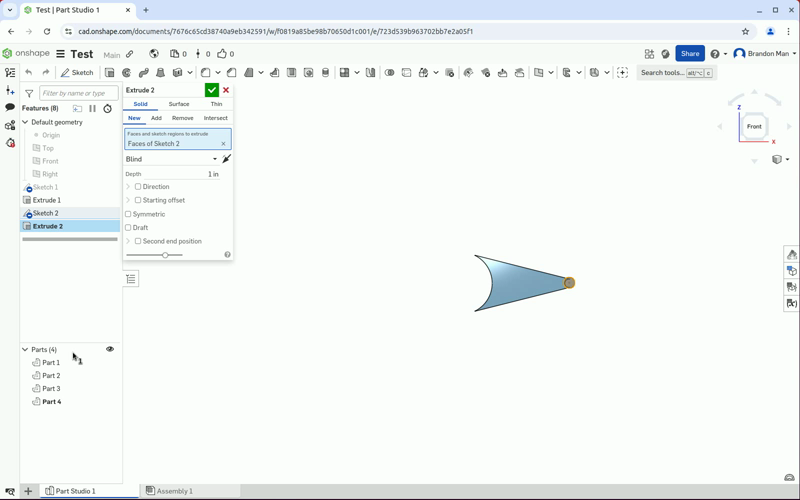
mouse_move(143, 106)
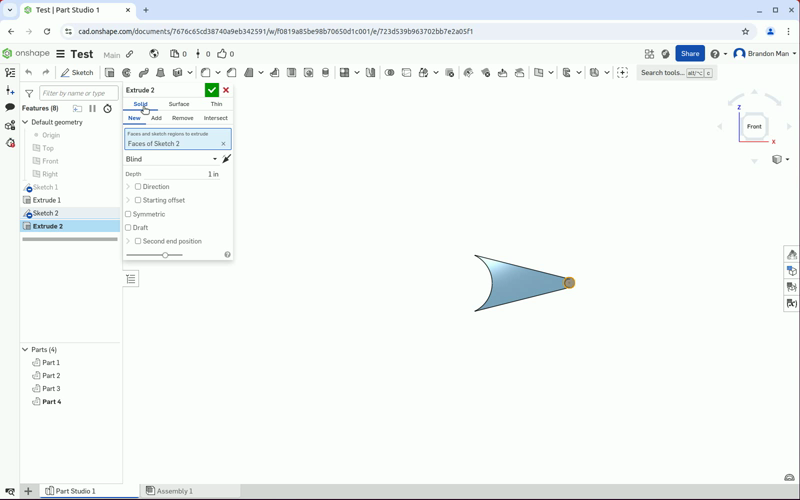
click(143, 106)
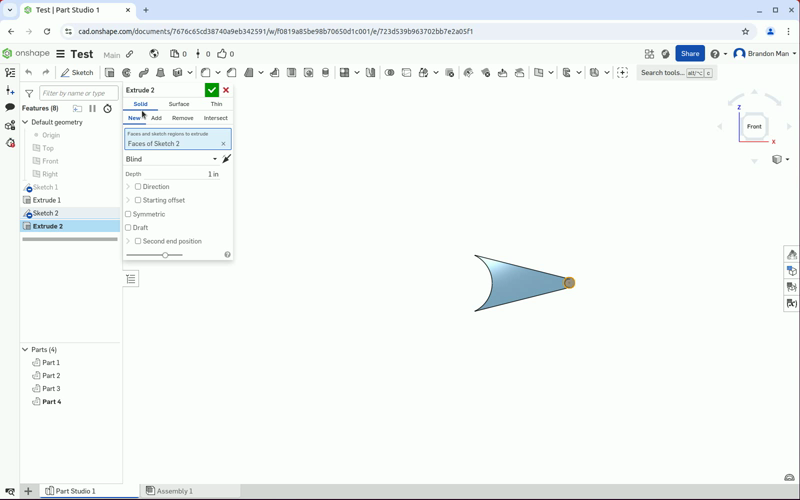
mouse_move(137, 120)
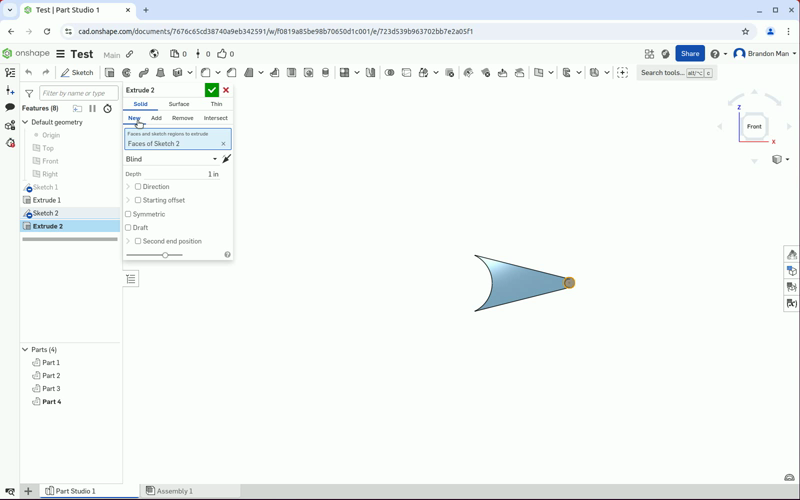
click(137, 120)
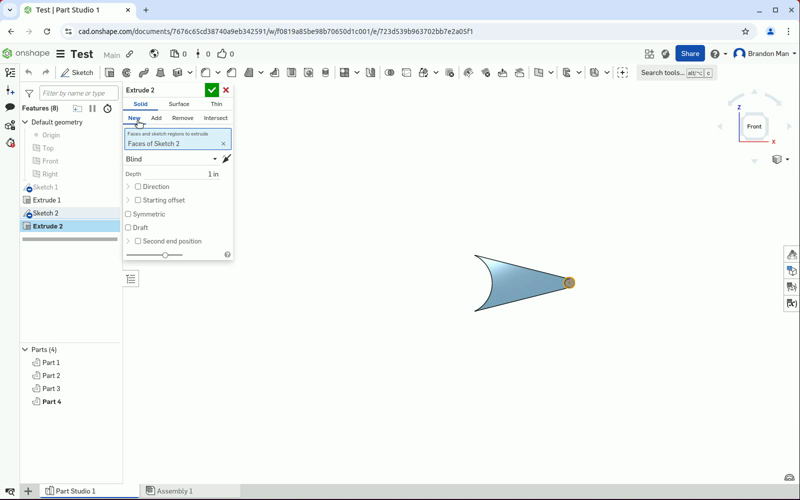
key(tab, 4)
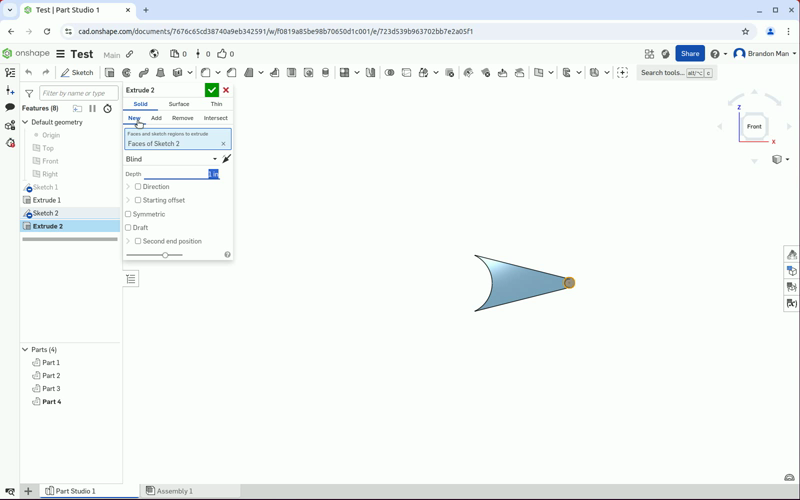
text(20.701)
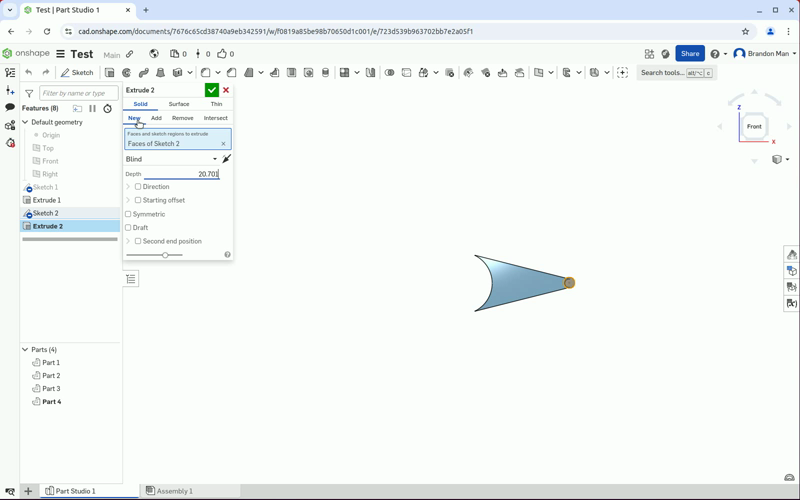
key(enter)
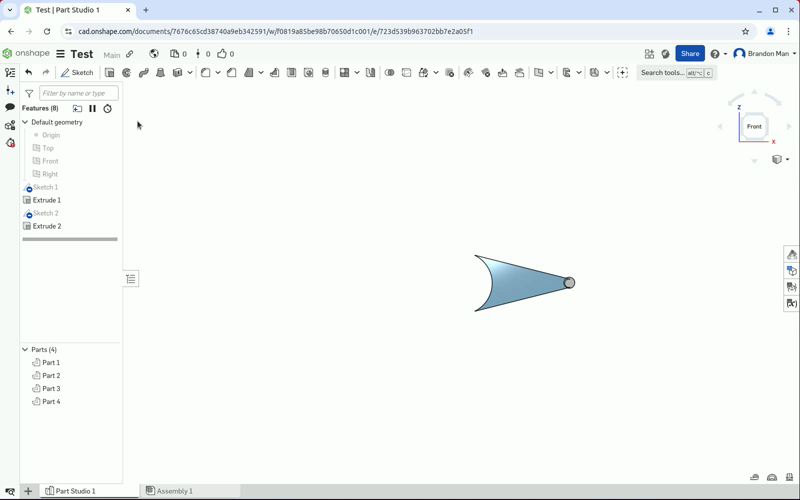
key(shift+h)
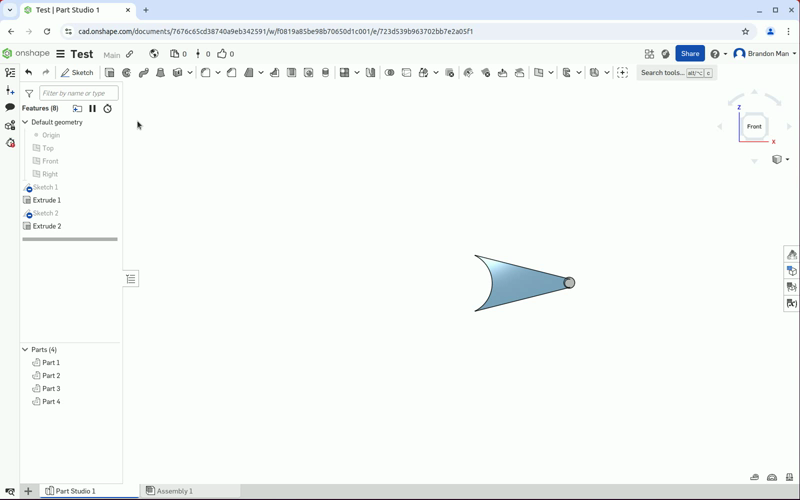
key(shift+h)
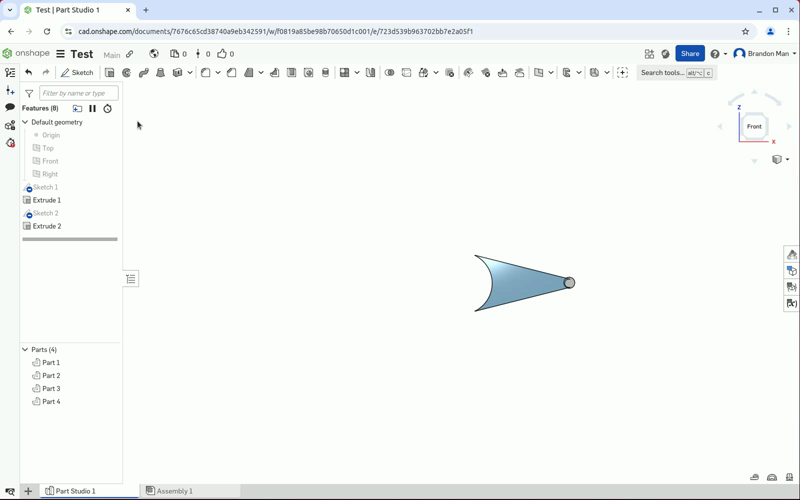
mouse_move(73, 189)
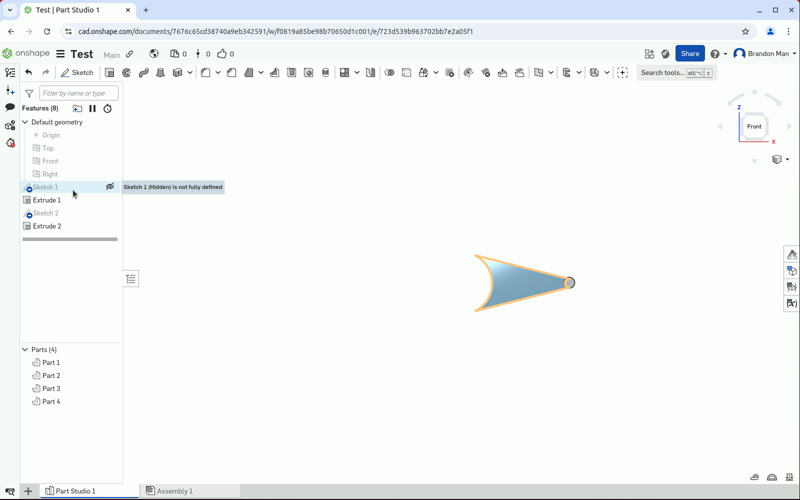
click(73, 189)
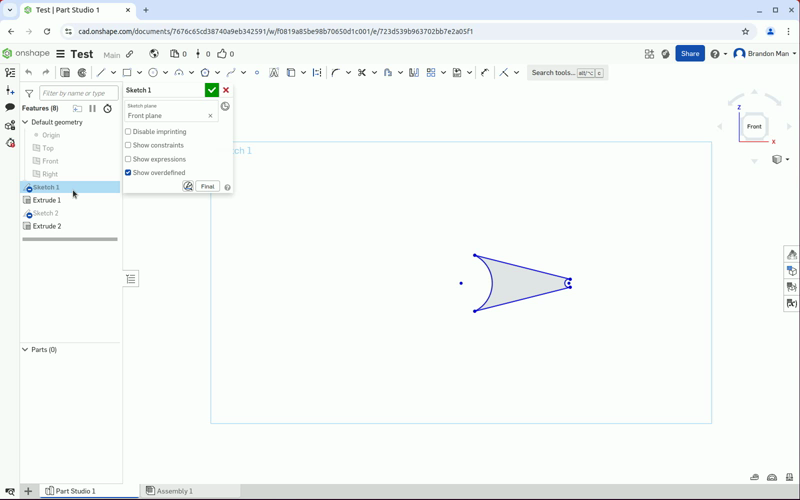
mouse_move(229, 92)
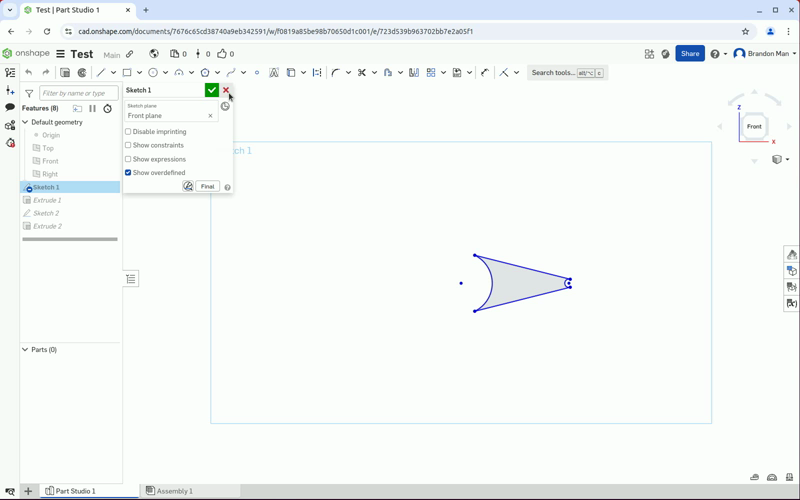
click(229, 92)
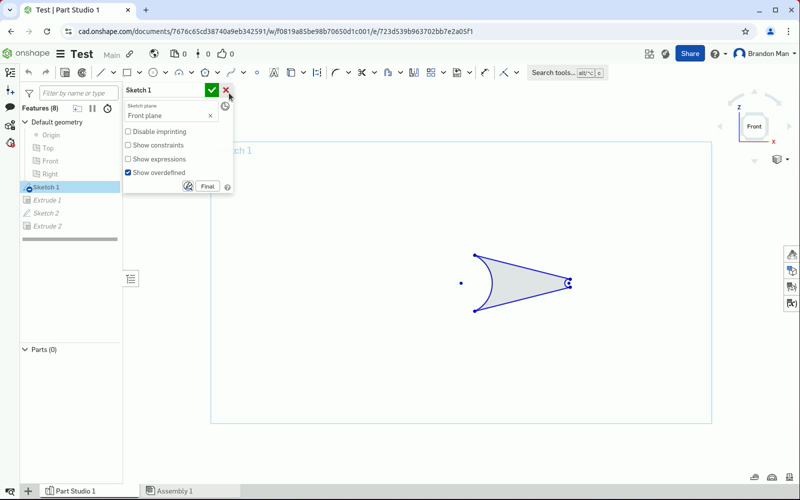
key(shift+s)
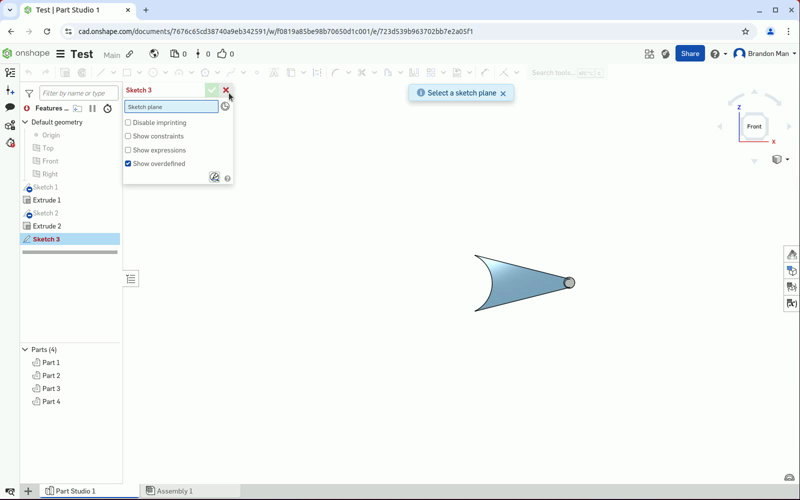
mouse_move(73, 163)
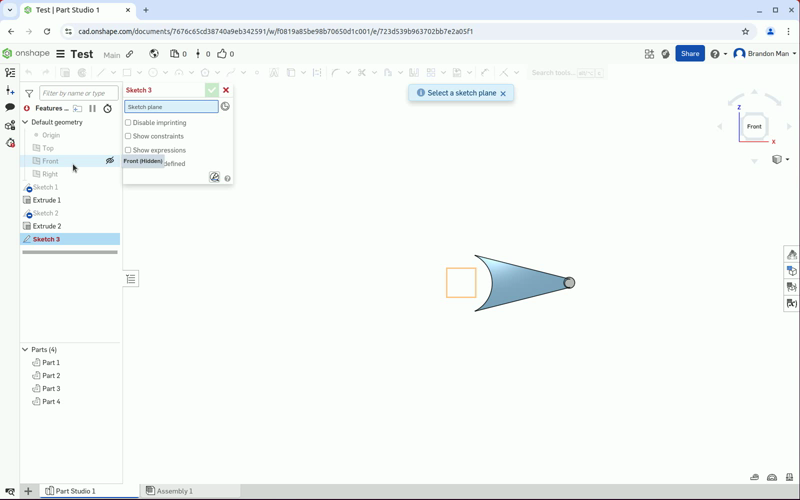
click(73, 163)
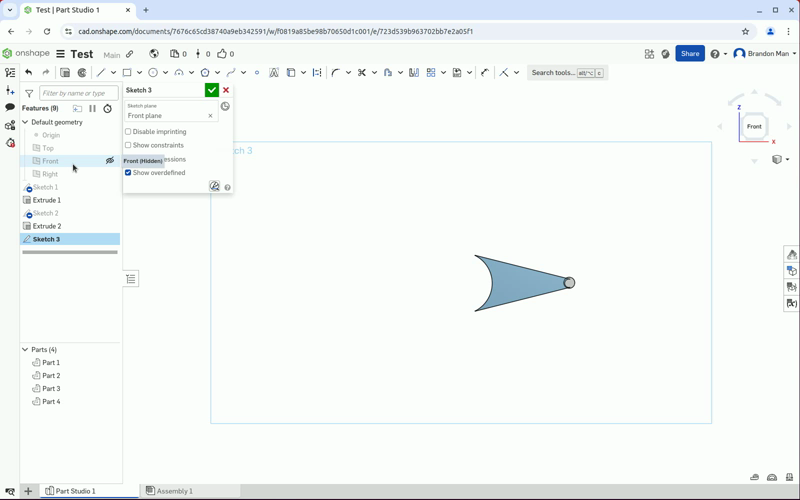
mouse_move(73, 352)
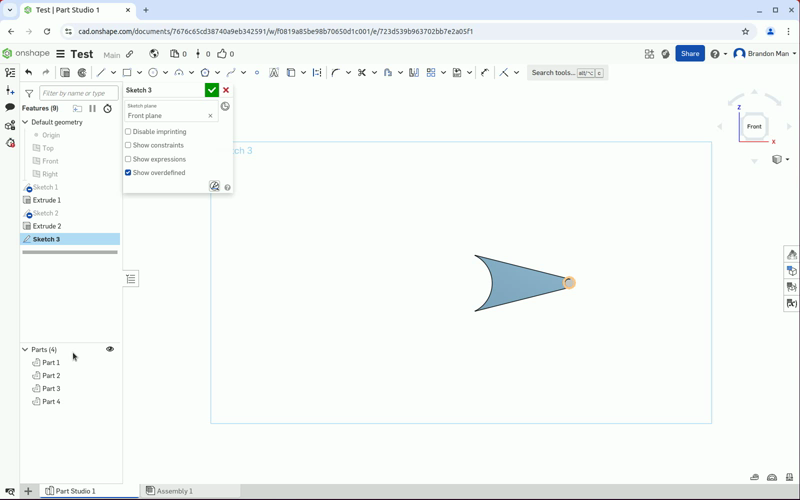
key(y)
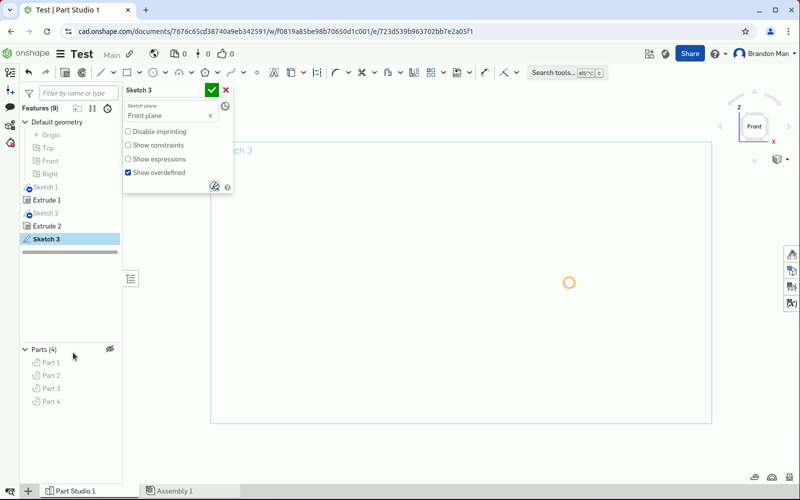
key(c)
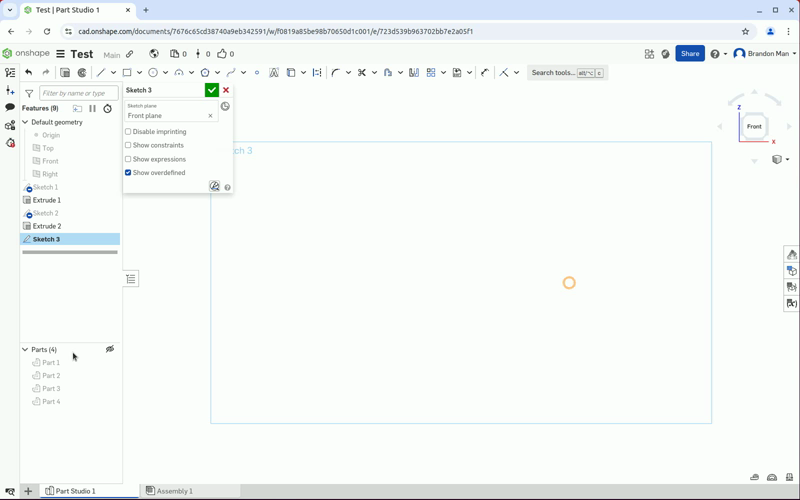
key_down(shift)
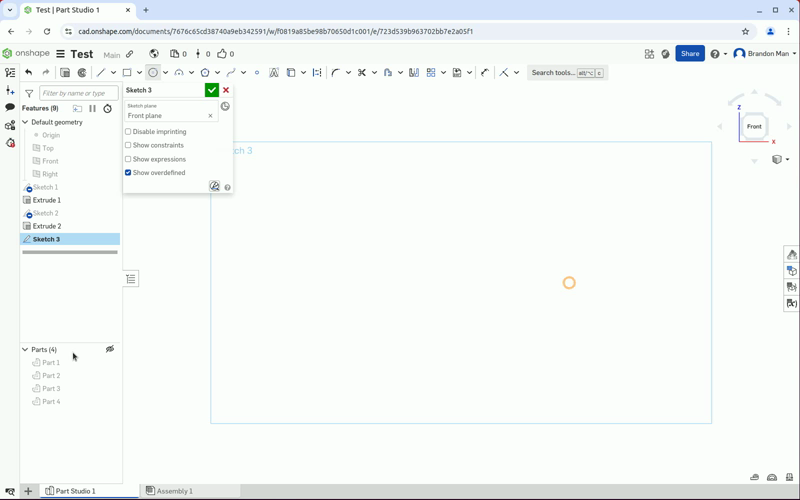
mouse_move(460, 282)
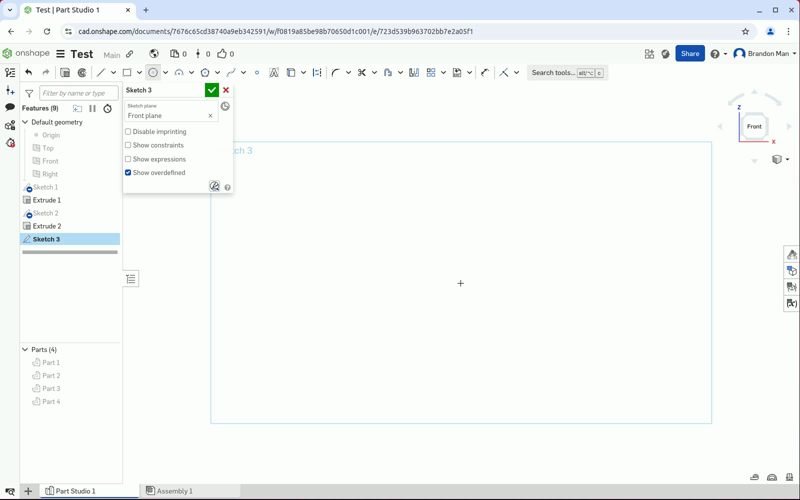
click(460, 282)
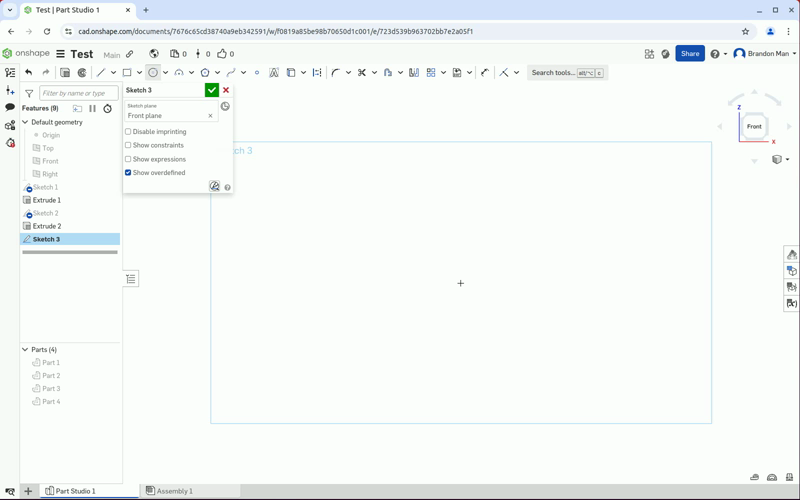
key_up(shift)
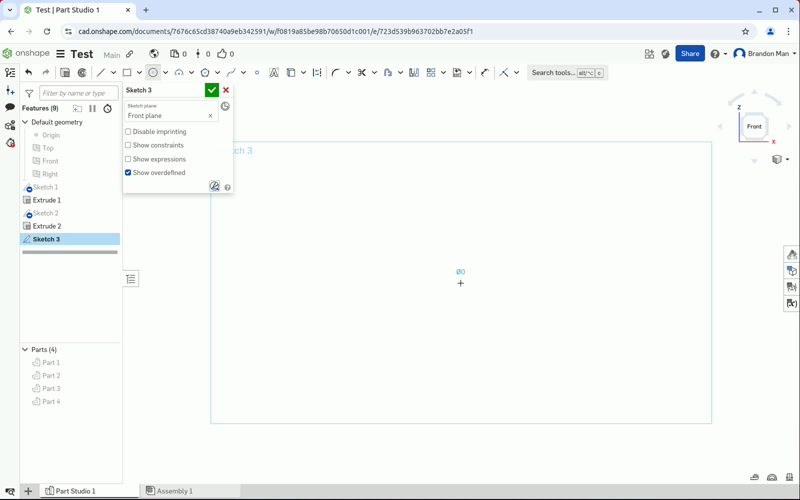
mouse_move(492, 282)
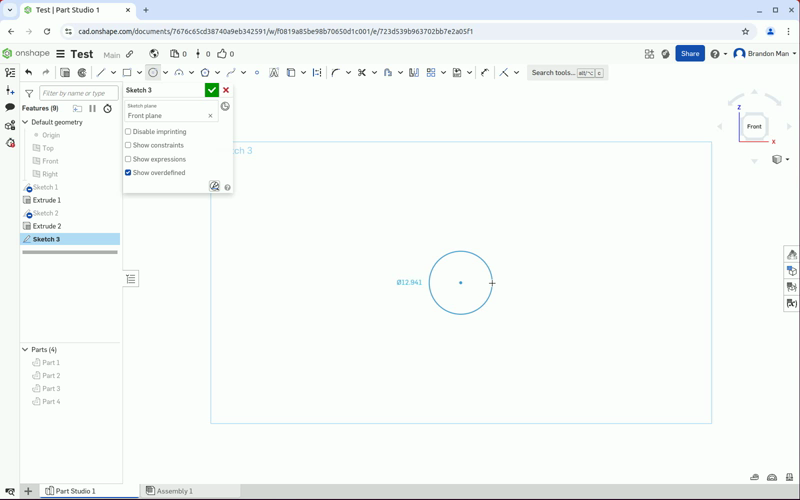
click(492, 282)
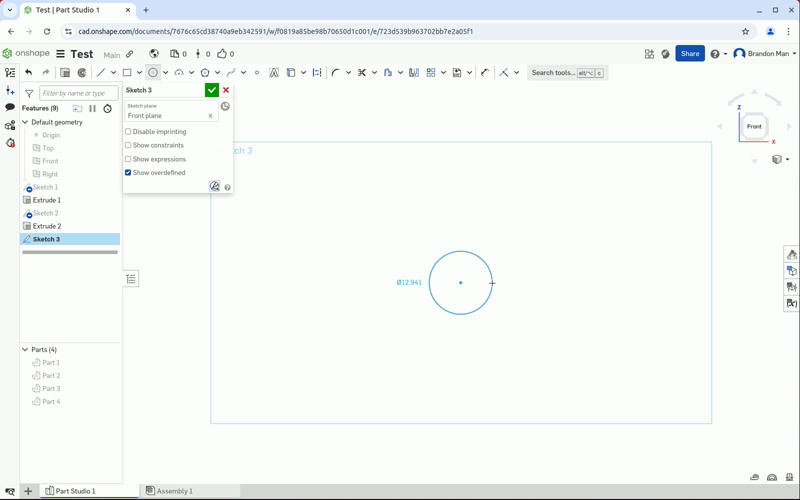
key(esc)
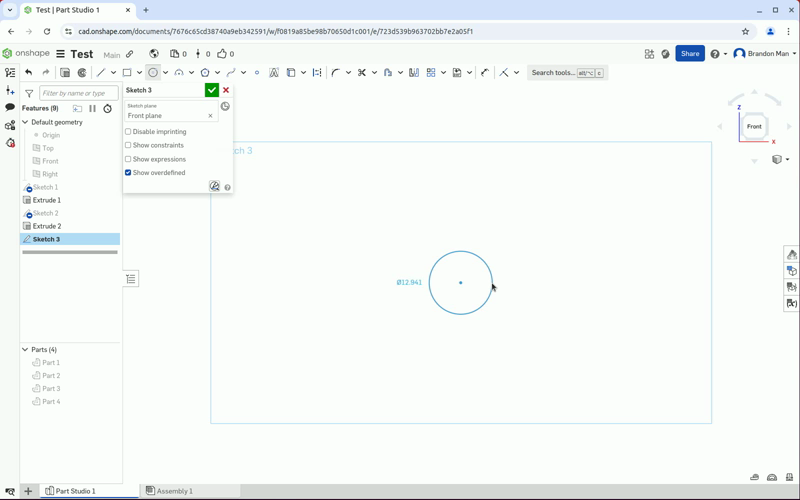
mouse_move(469, 263)
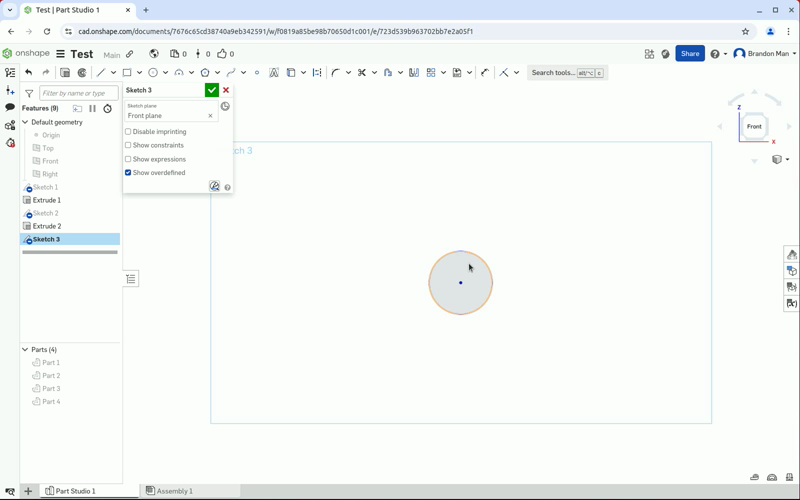
click(469, 263)
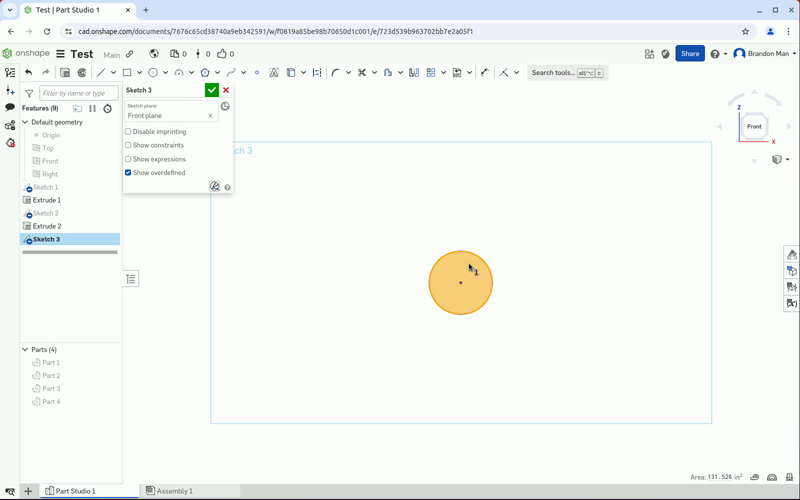
mouse_move(73, 352)
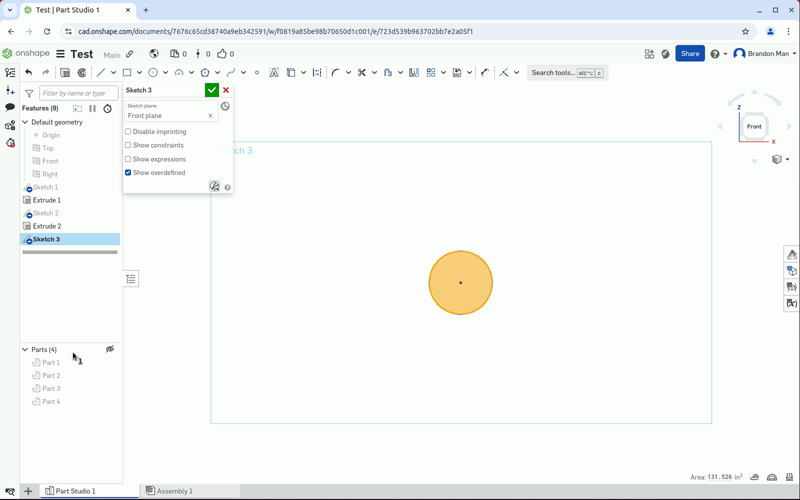
key(shift+y)
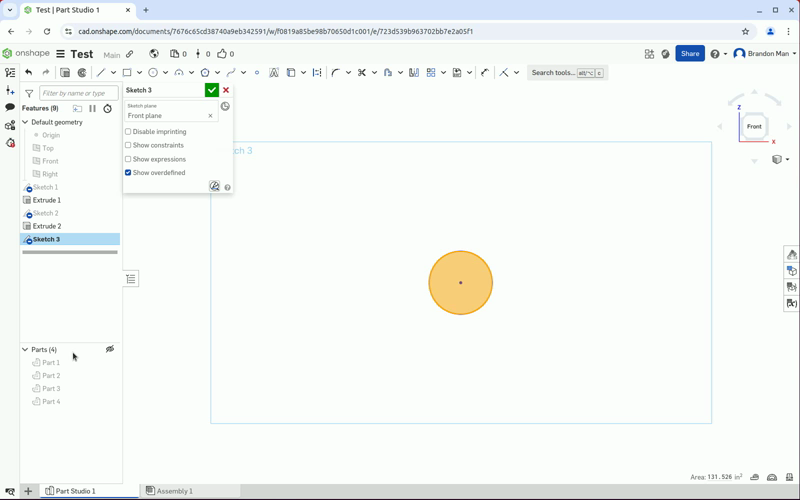
key(shift+e)
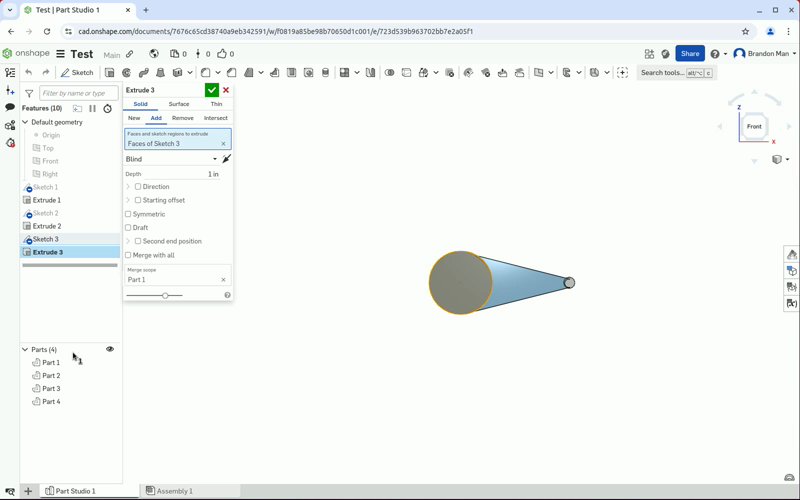
mouse_move(143, 106)
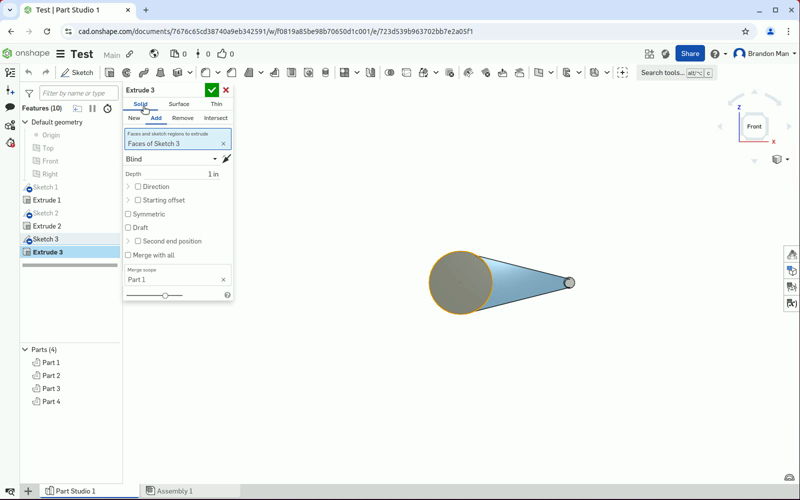
click(143, 106)
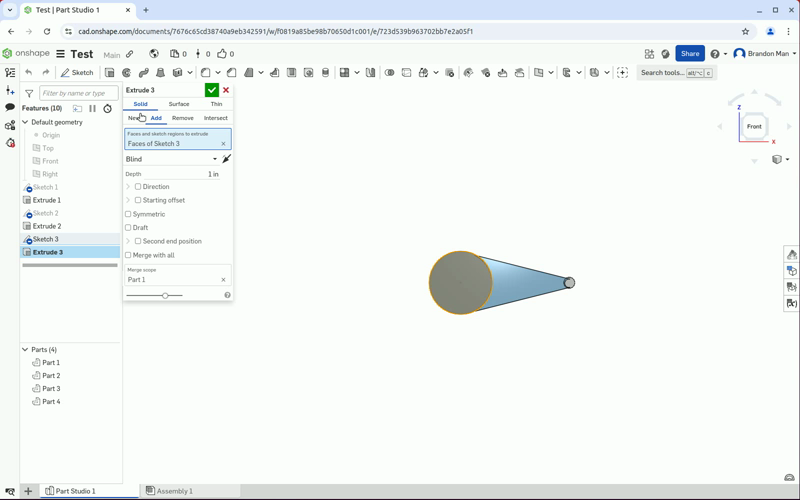
mouse_move(137, 120)
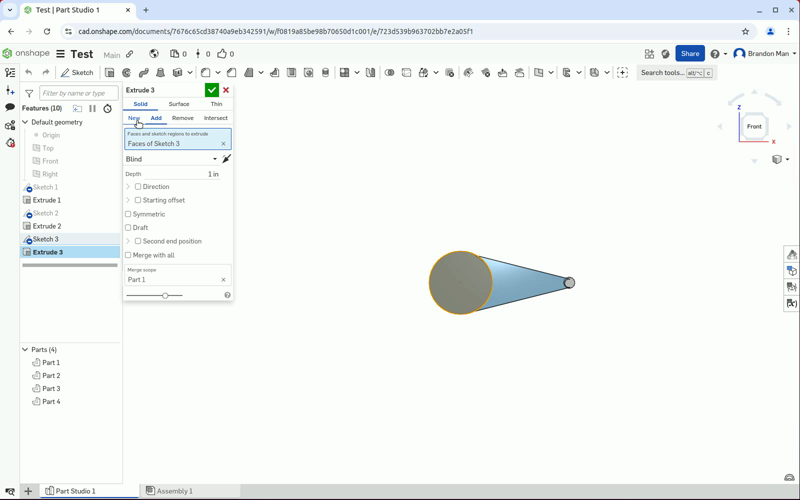
click(137, 120)
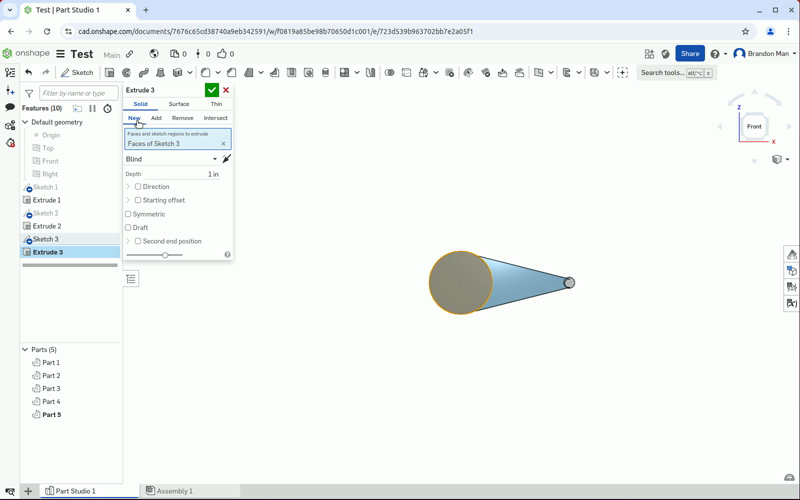
key(tab, 4)
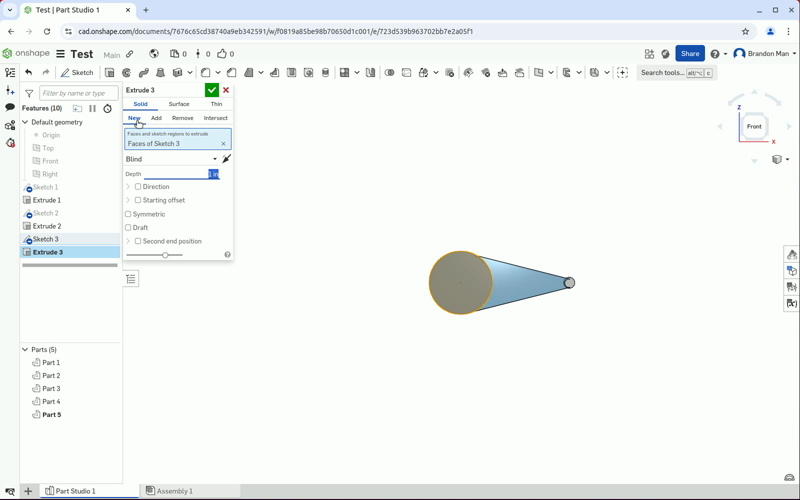
text(20.701)
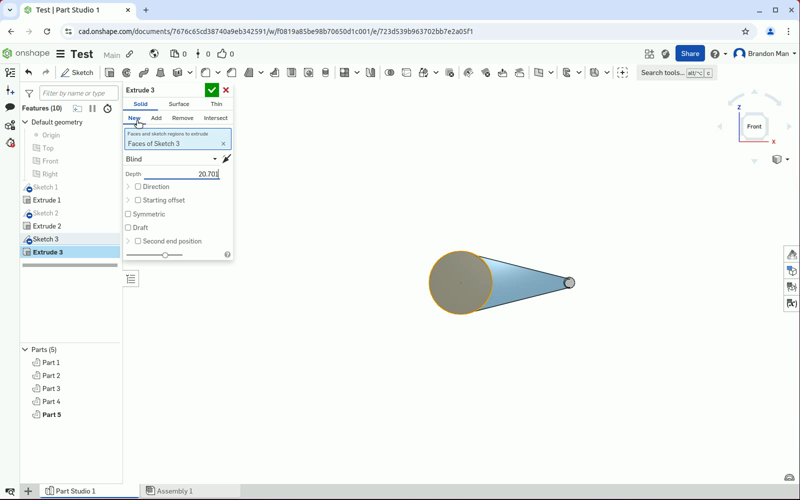
key(enter)
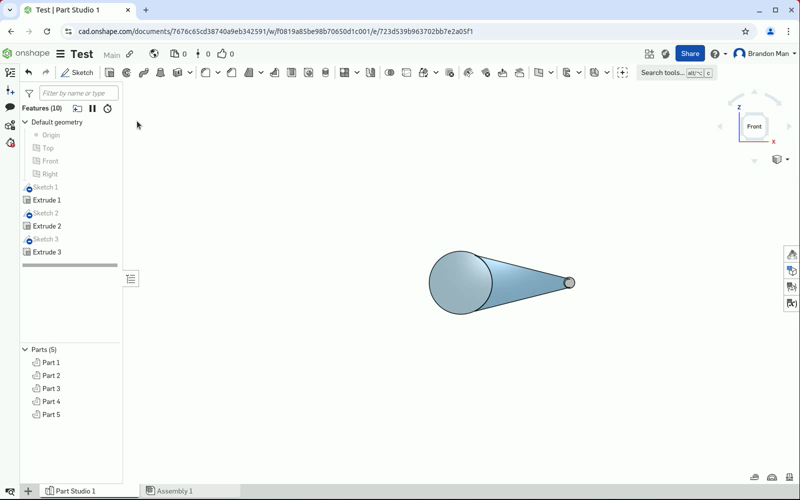
key(shift+h)
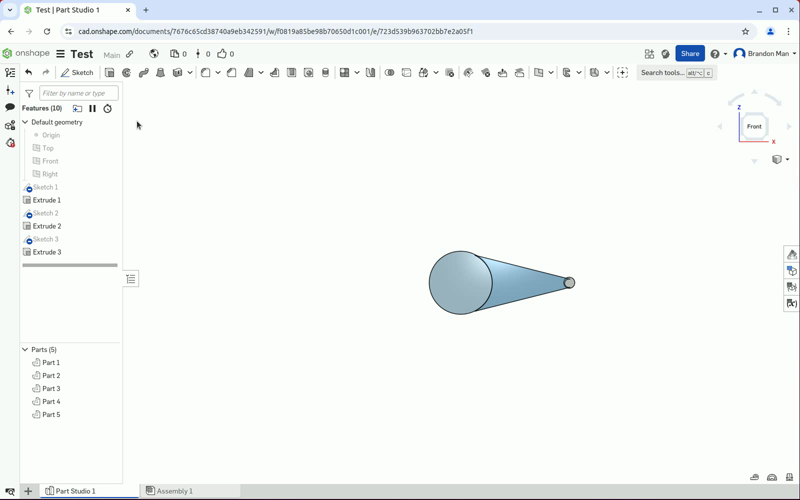
key(shift+h)
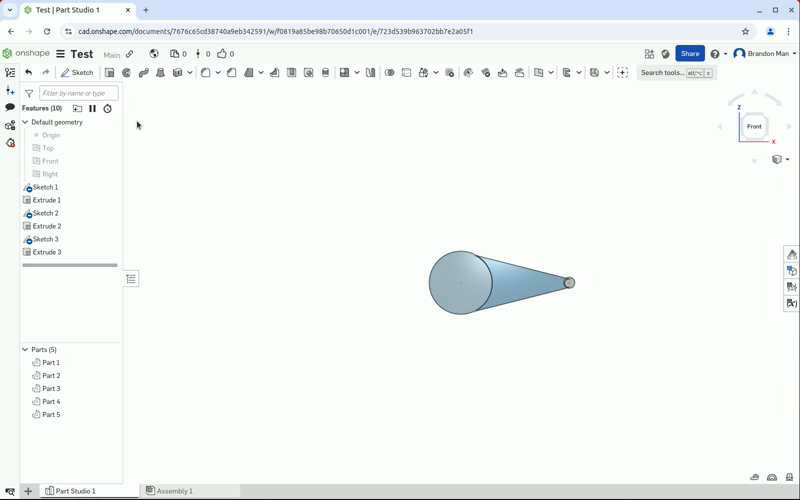
key(shift+7)
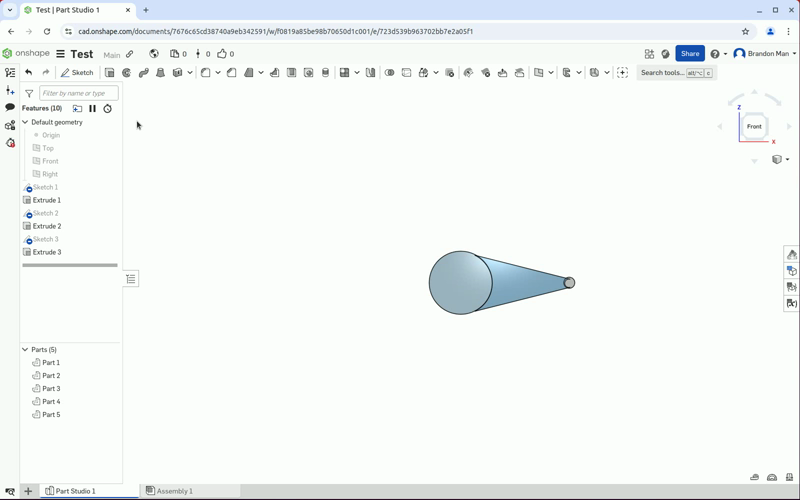
key(left, 2)
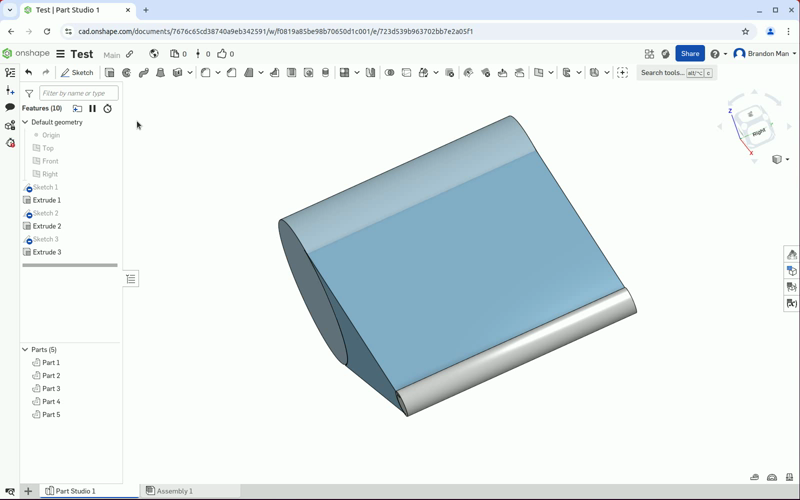
key(down, 2)
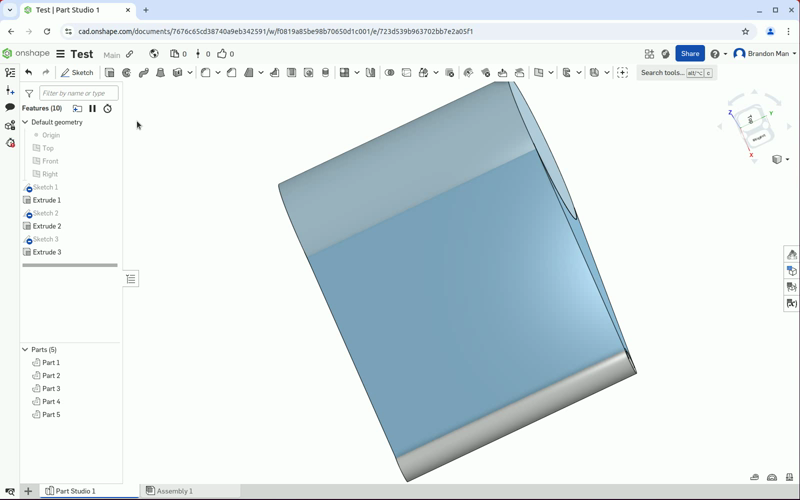
key(up, 2)
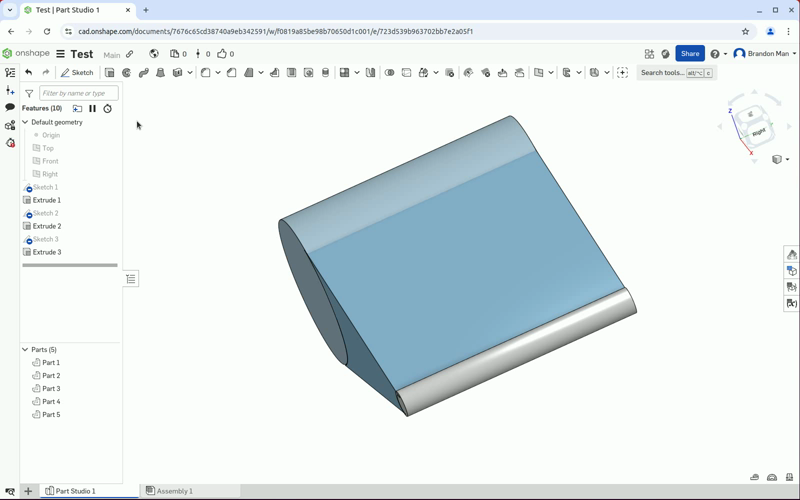
key(right, 2)
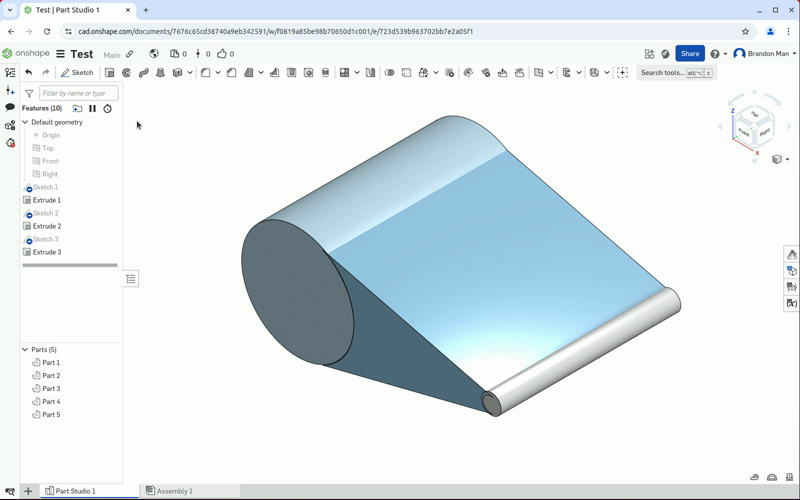
mouse_move(73, 189)
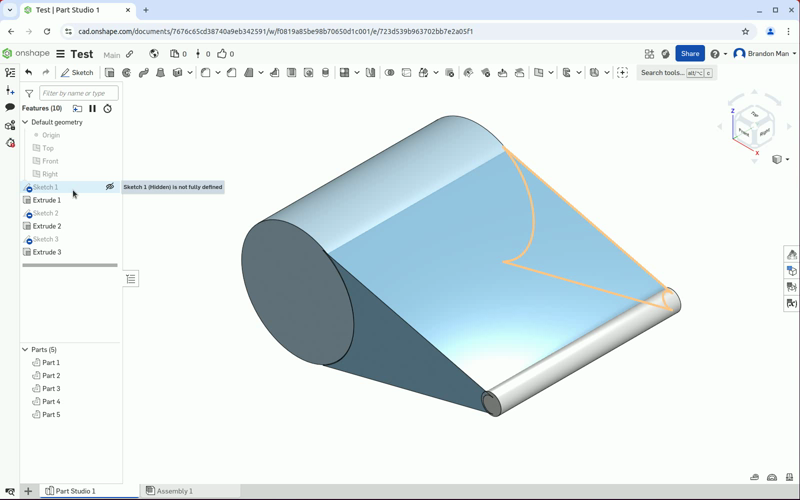
click(73, 189)